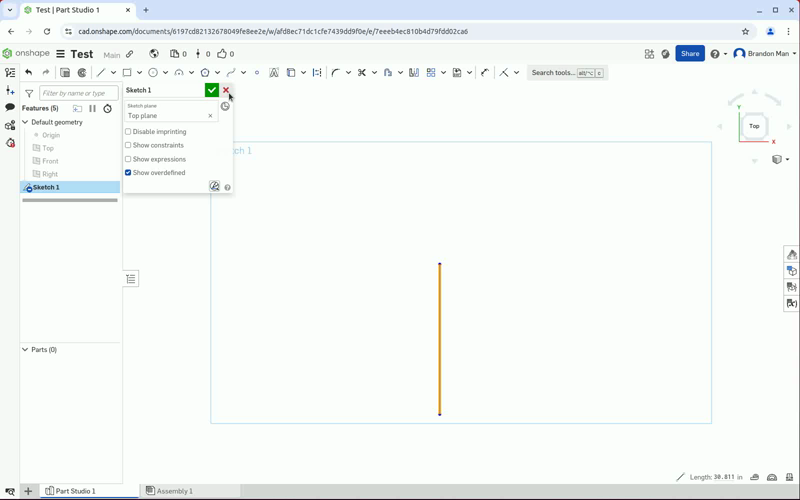
key(shift+h)
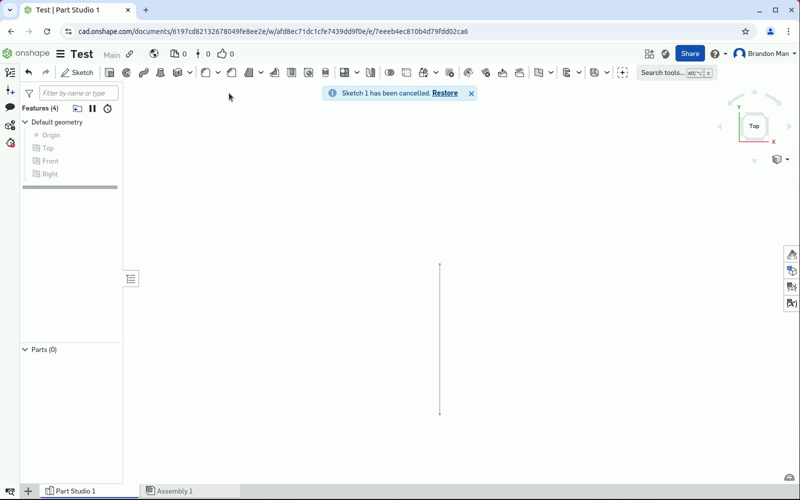
mouse_move(73, 352)
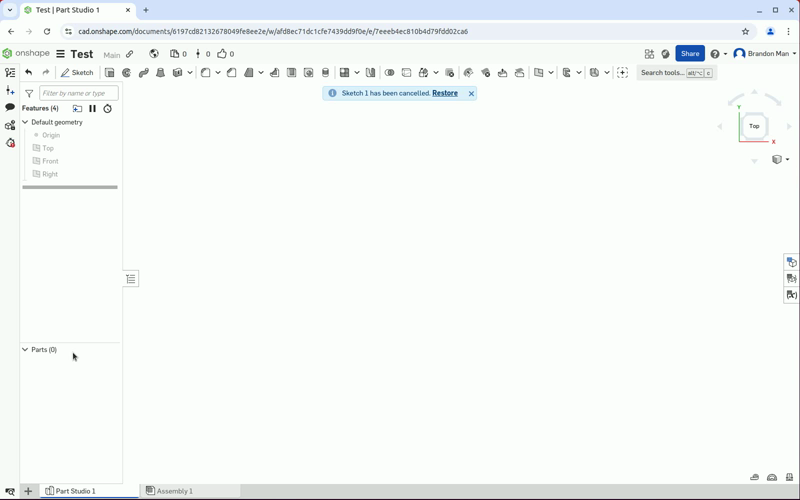
key(y)
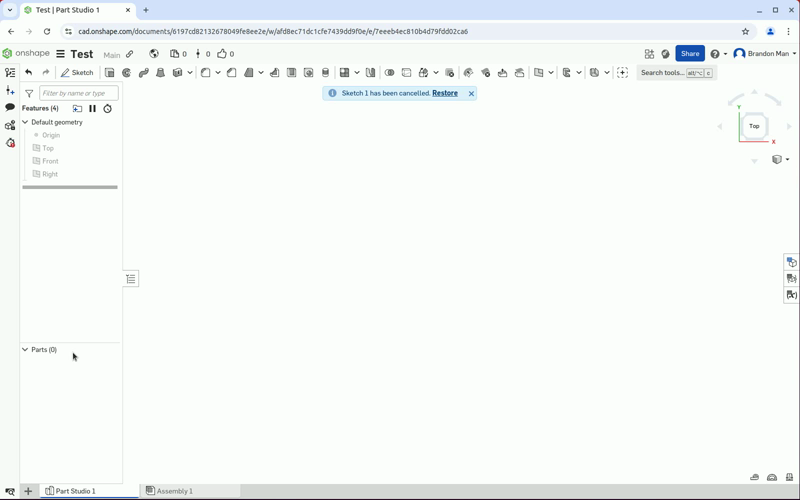
key(shift+p)
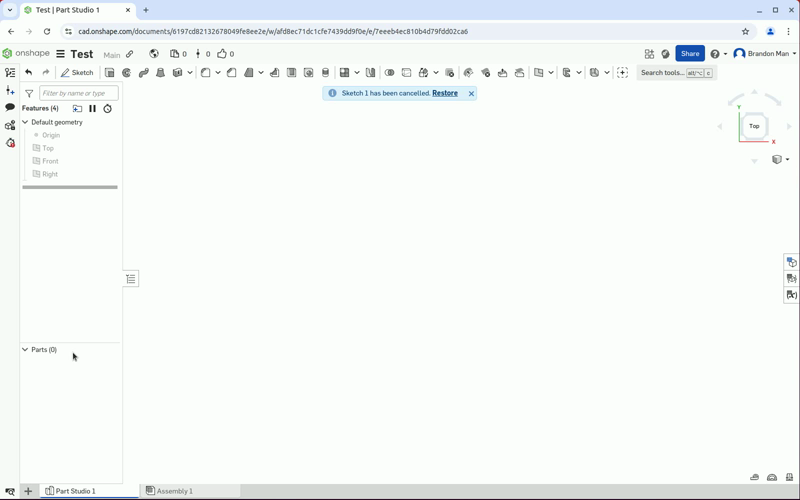
key(space)
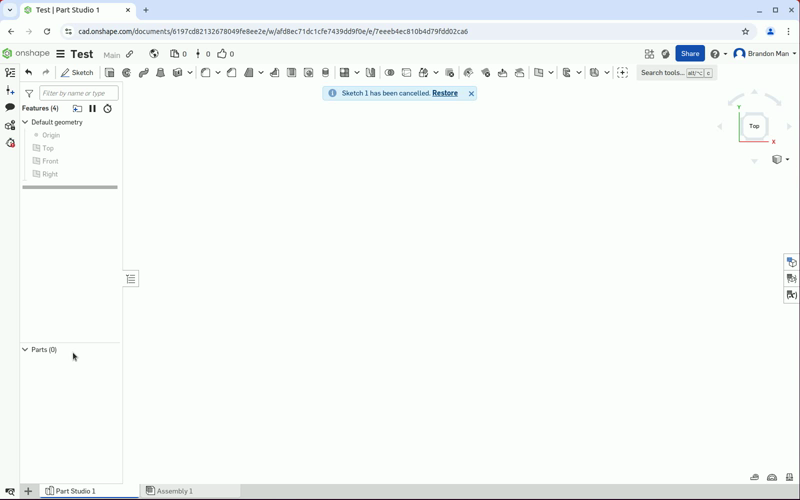
key_down(shift)
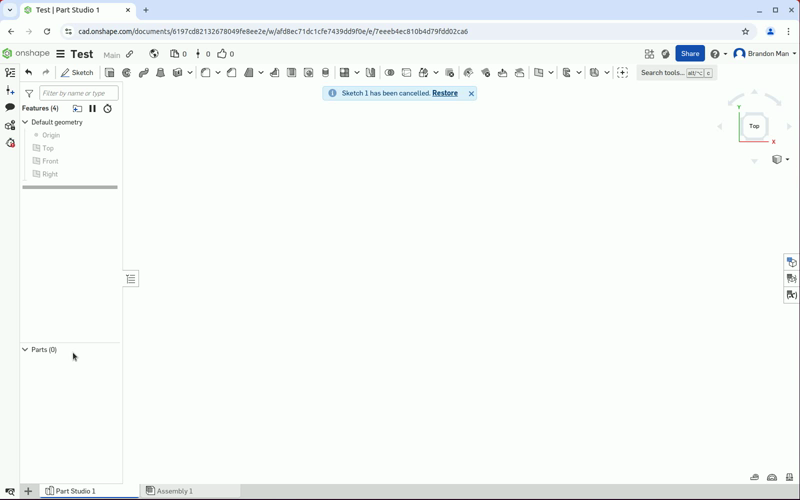
key(up)
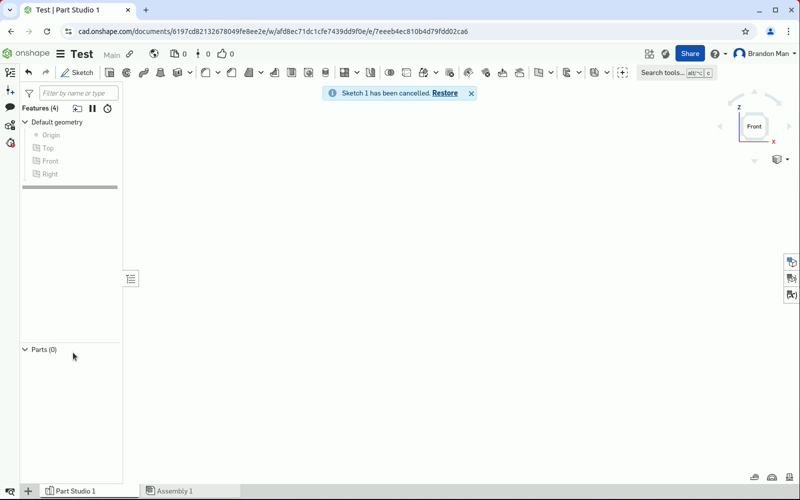
key_up(shift)
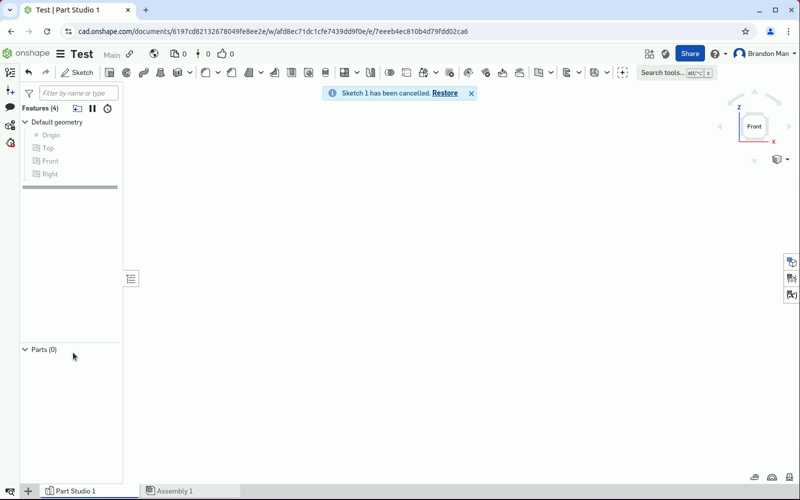
key(space)
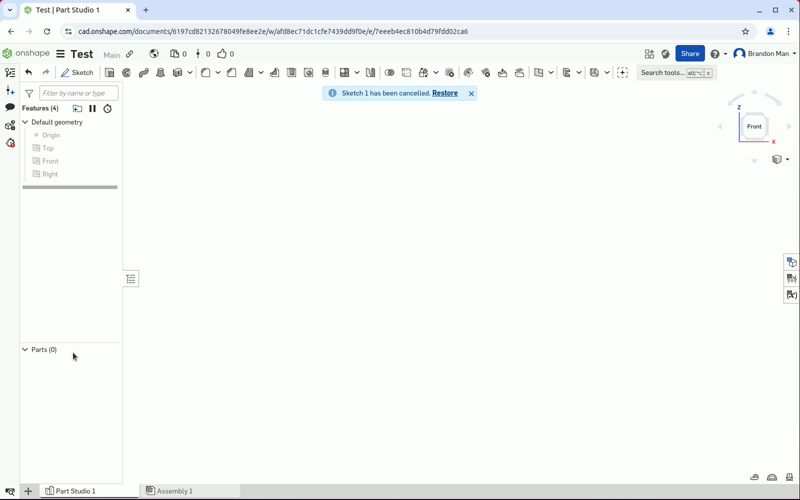
key_down(shift)
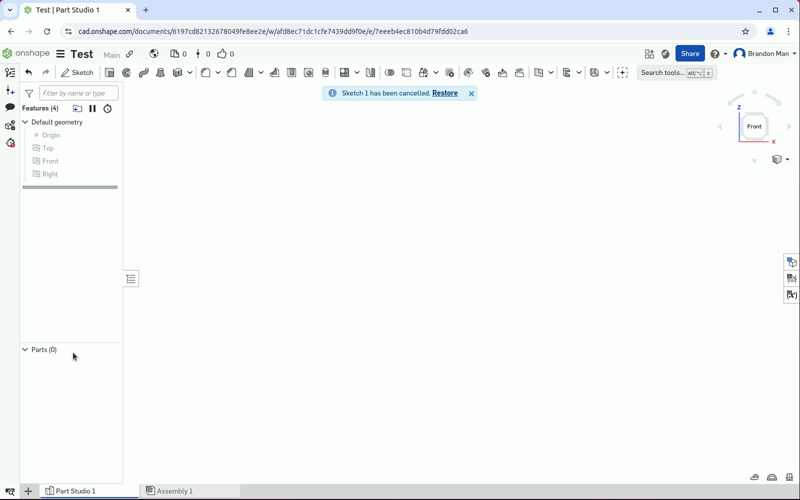
key(left)
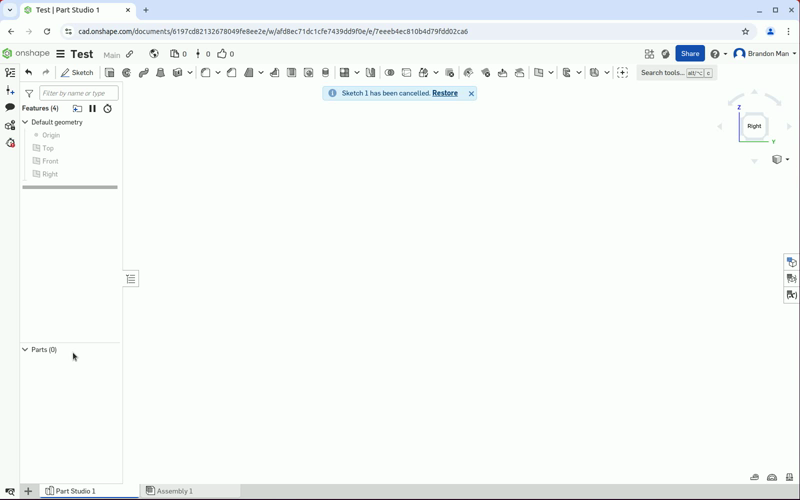
key_up(shift)
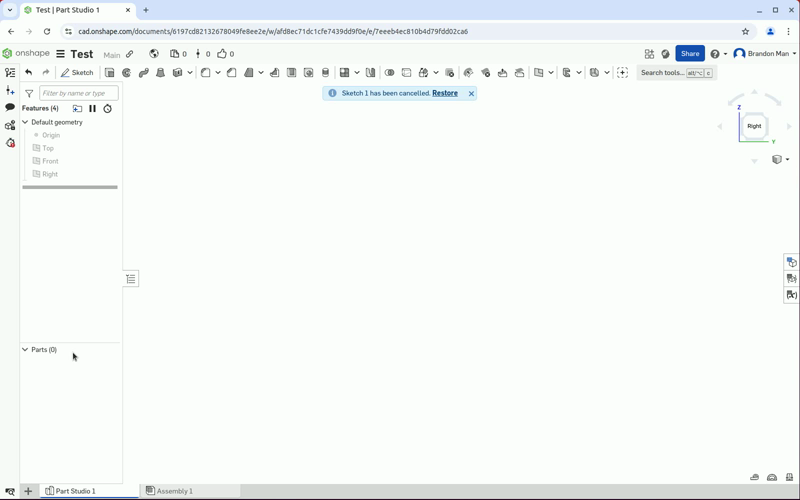
mouse_move(73, 352)
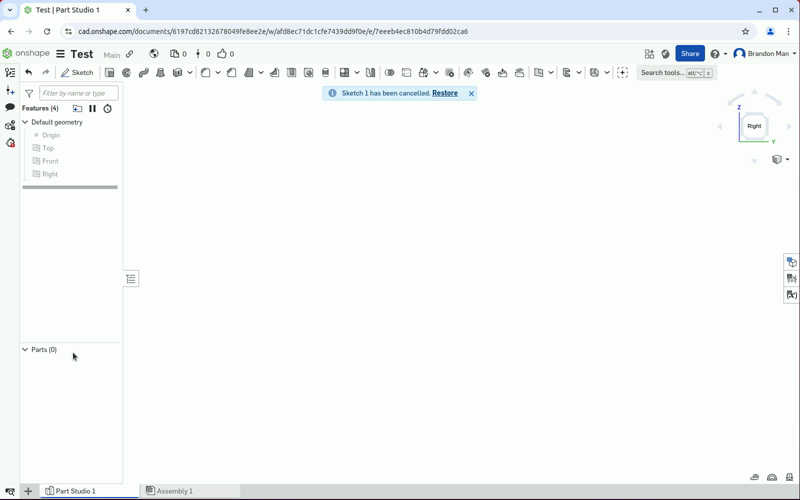
key(shift+y)
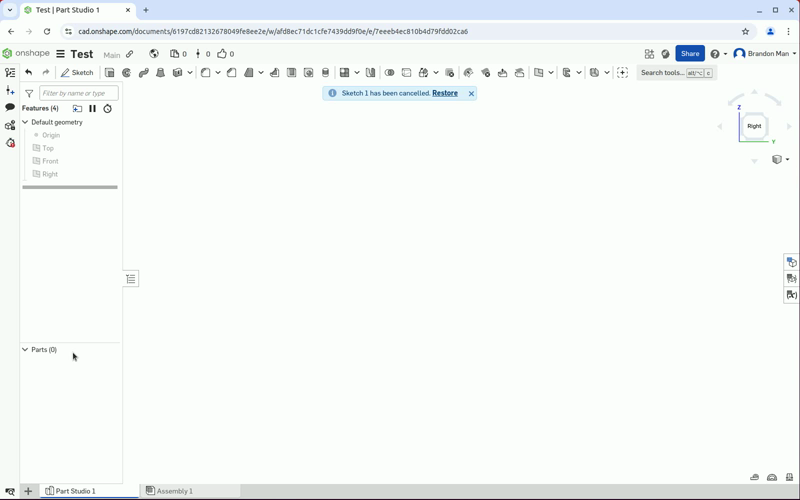
key(shift+s)
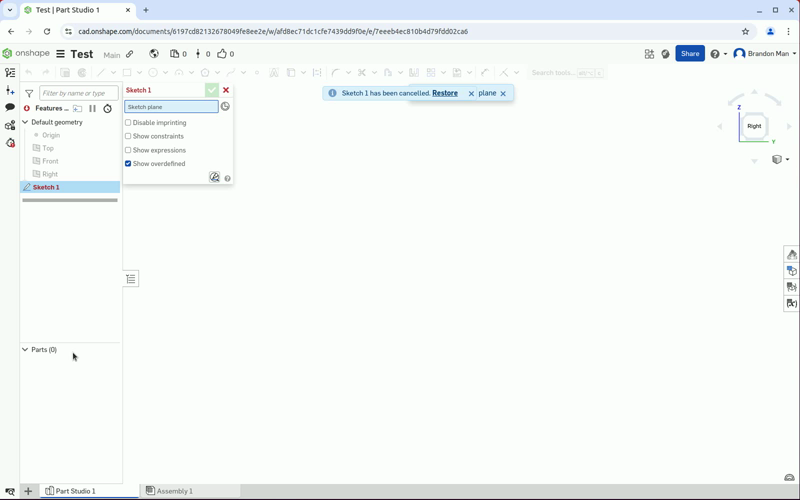
mouse_move(73, 176)
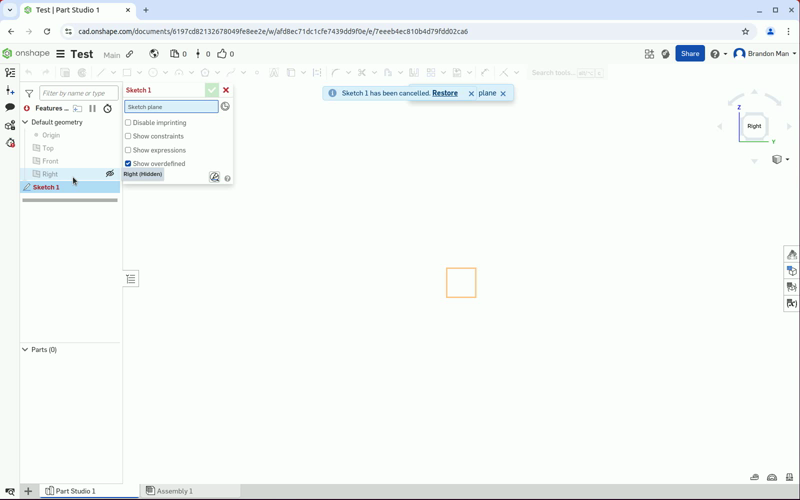
click(73, 176)
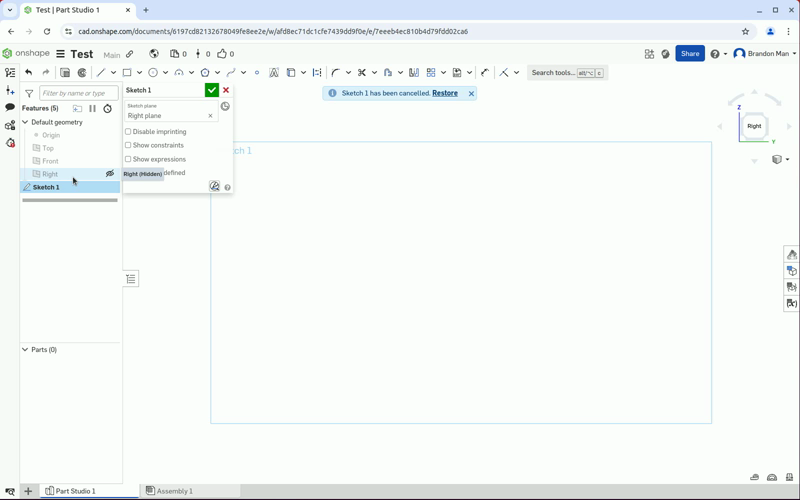
mouse_move(73, 352)
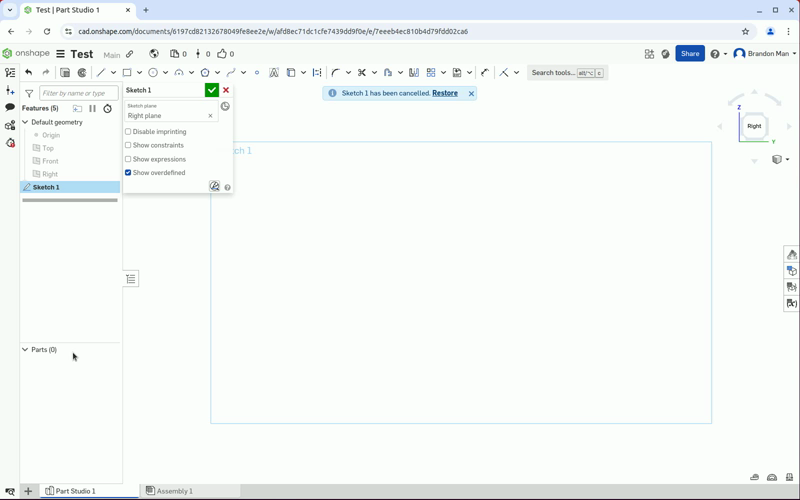
key(y)
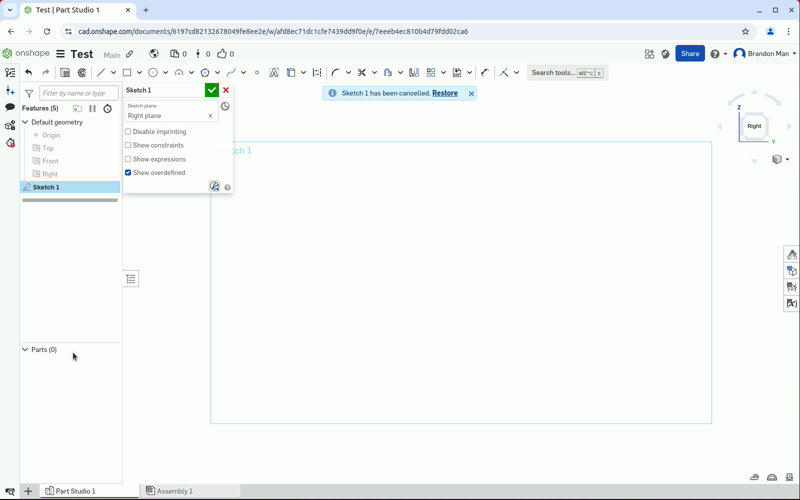
key(l)
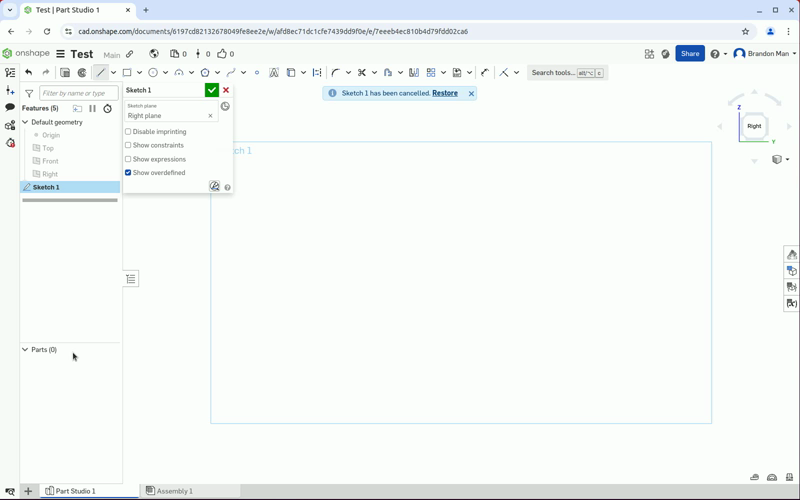
key_down(shift)
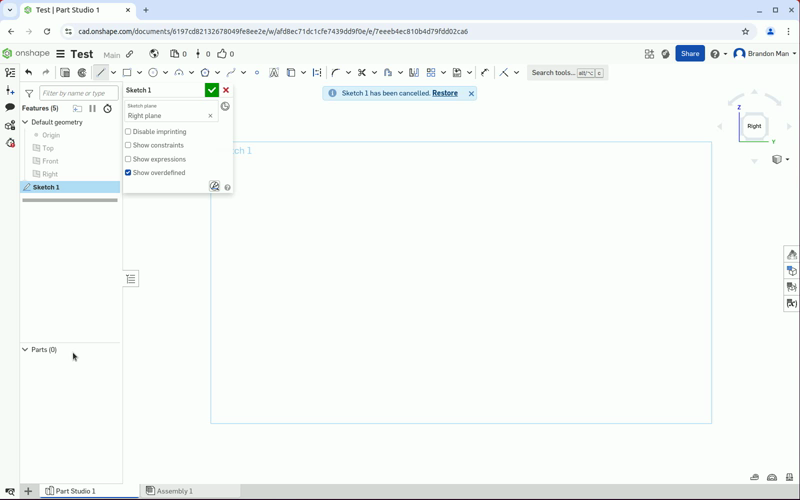
mouse_move(460, 257)
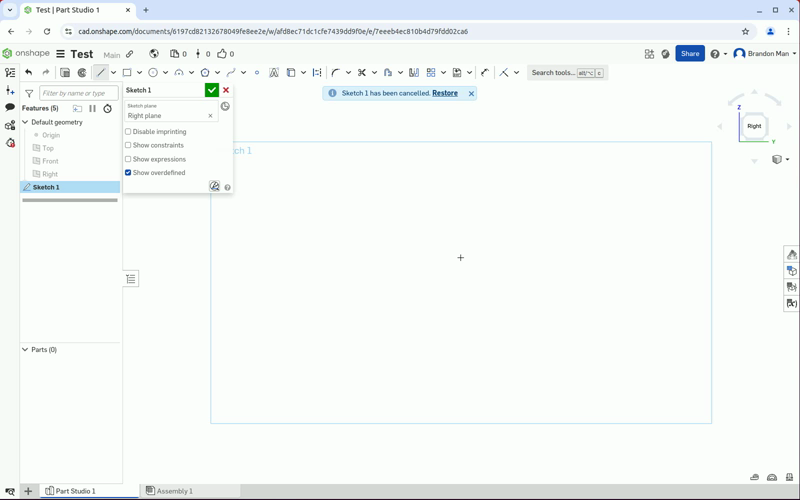
click(460, 257)
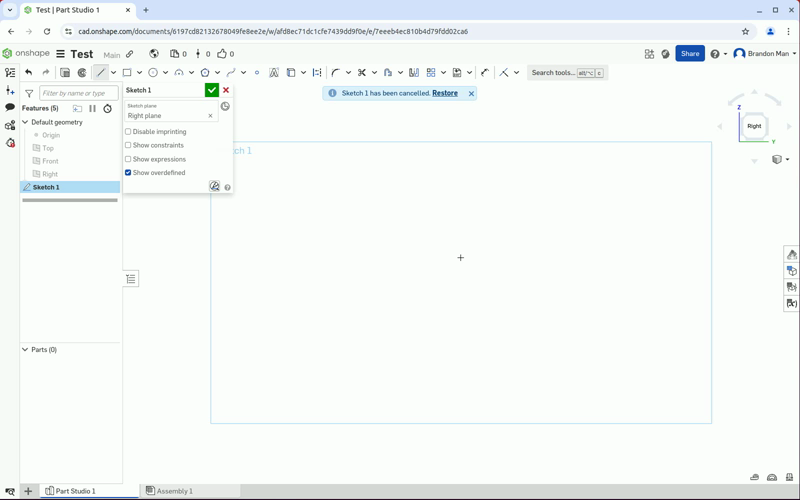
key_up(shift)
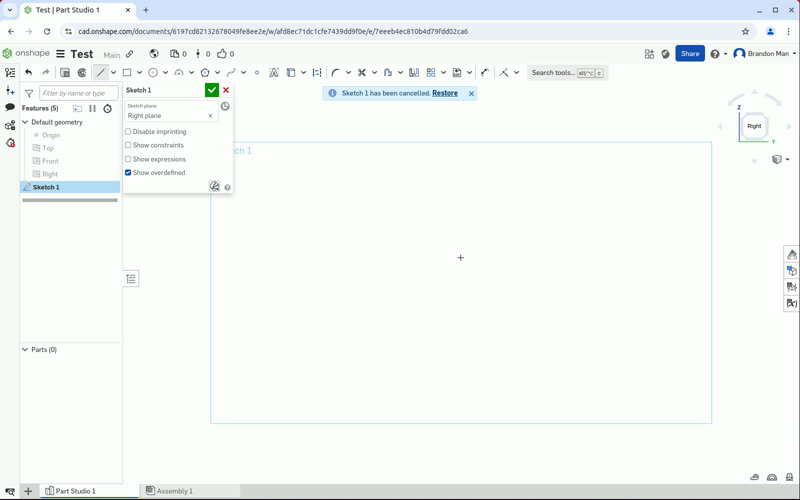
key_down(shift)
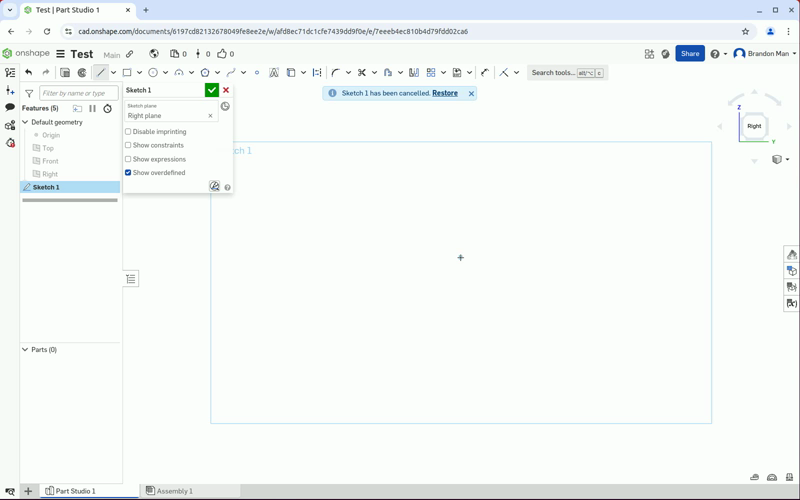
mouse_move(490, 257)
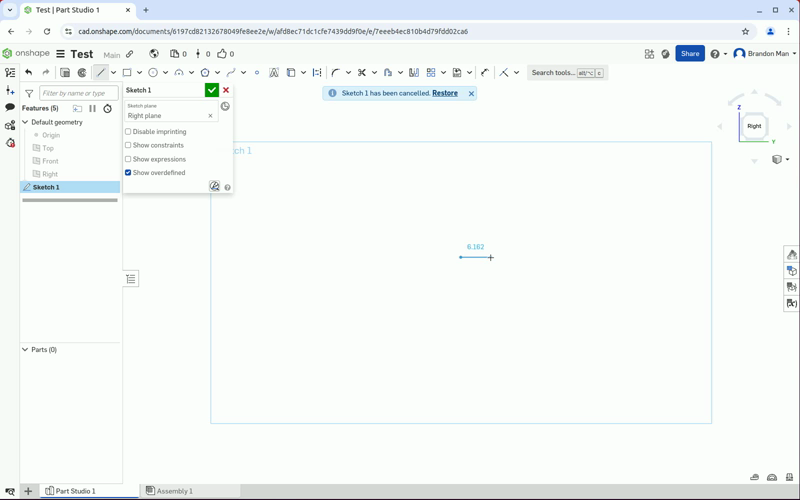
mouse_move(498, 257)
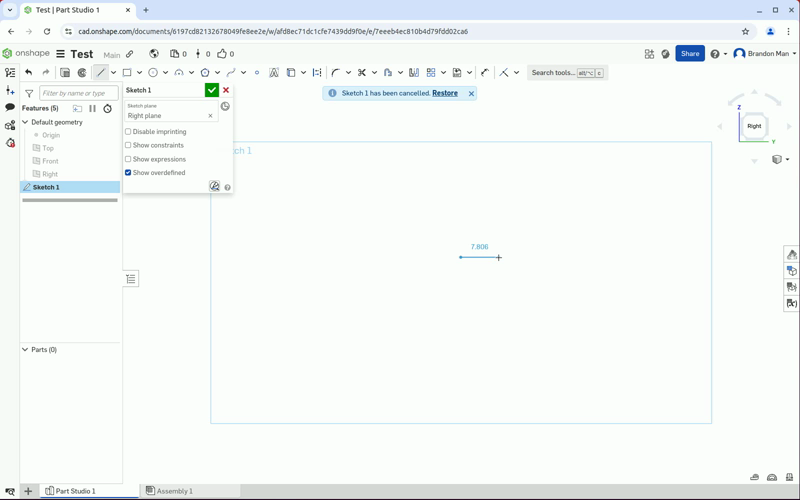
click(498, 257)
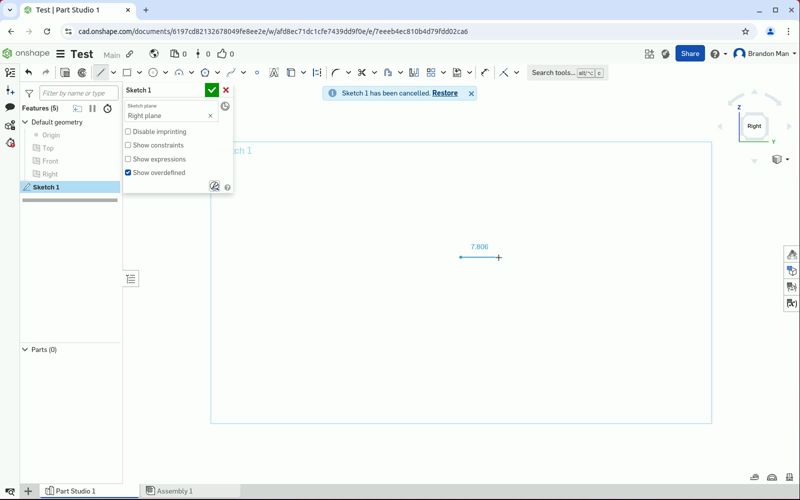
key_up(shift)
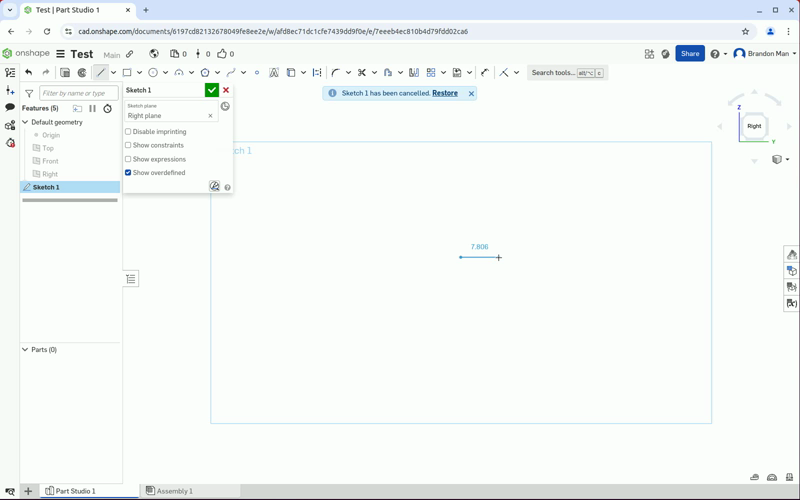
key_down(shift)
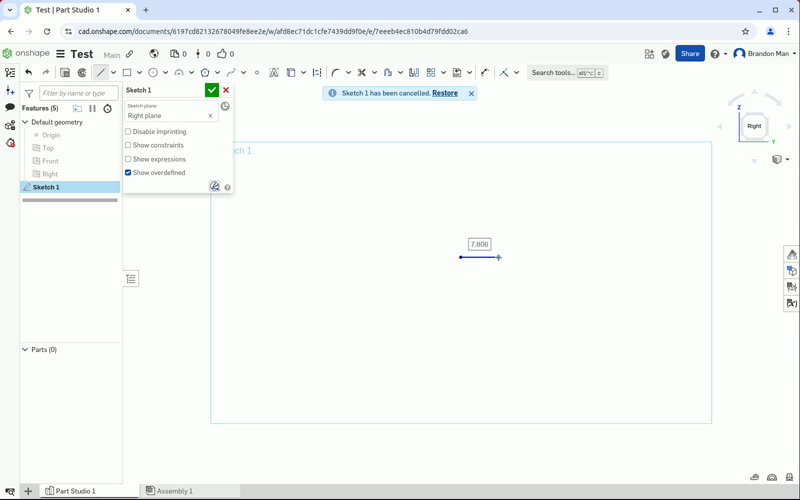
mouse_move(528, 257)
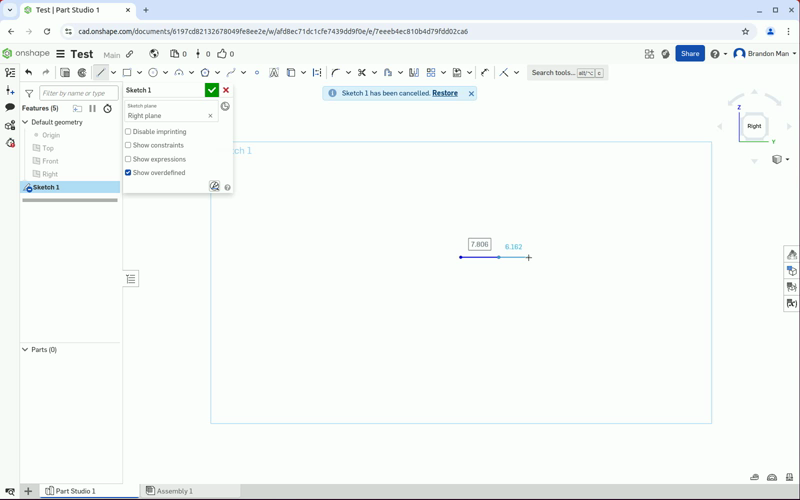
mouse_move(498, 206)
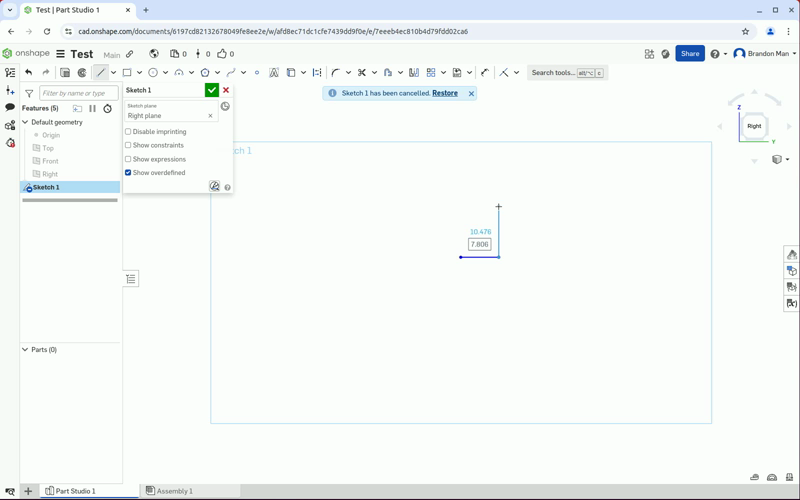
click(498, 206)
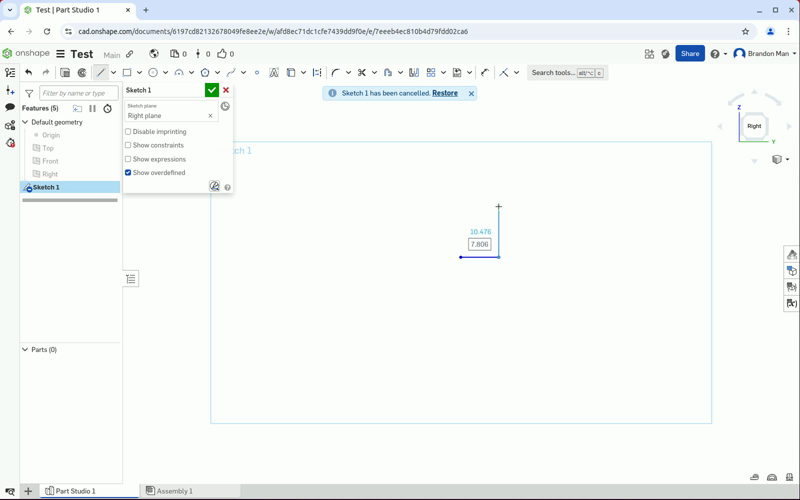
key_up(shift)
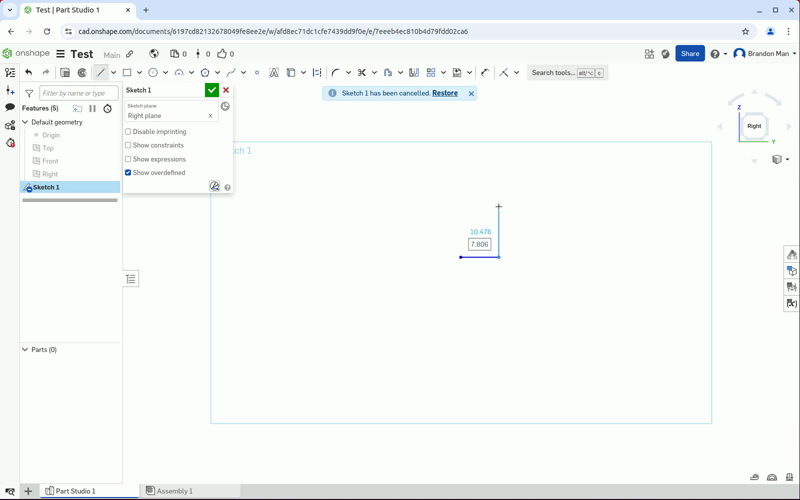
key_down(shift)
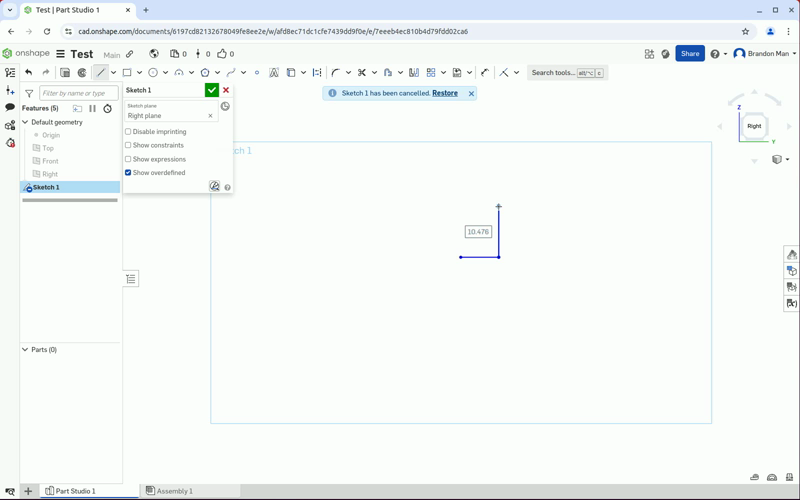
mouse_move(528, 206)
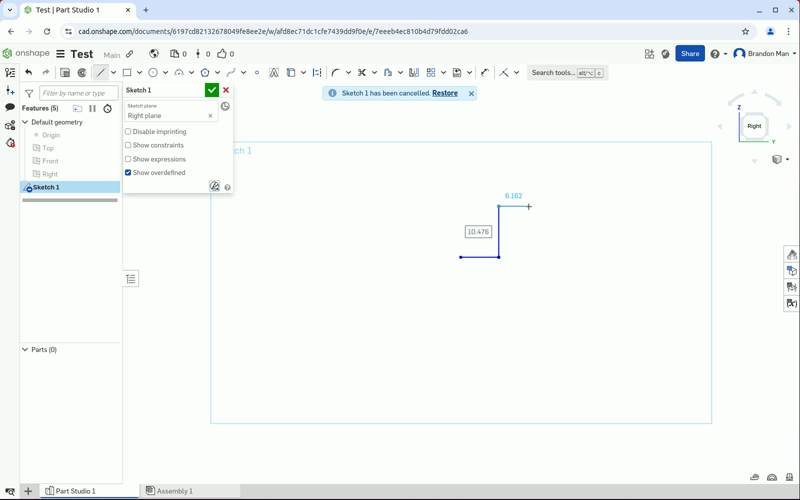
mouse_move(460, 206)
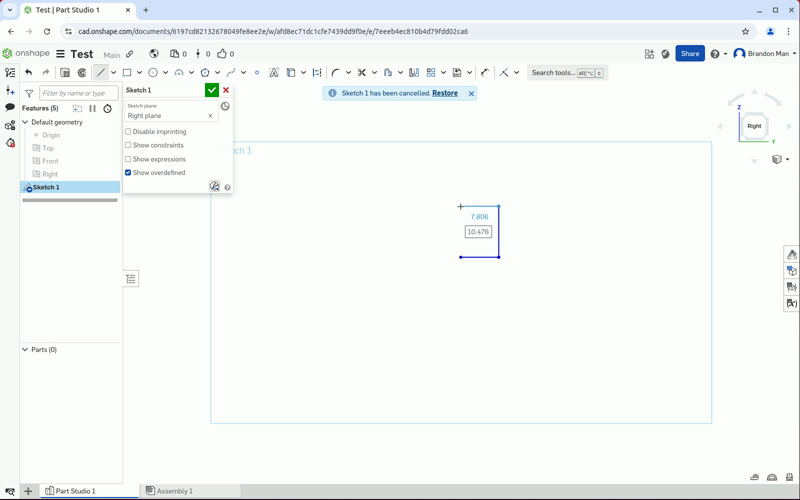
click(460, 206)
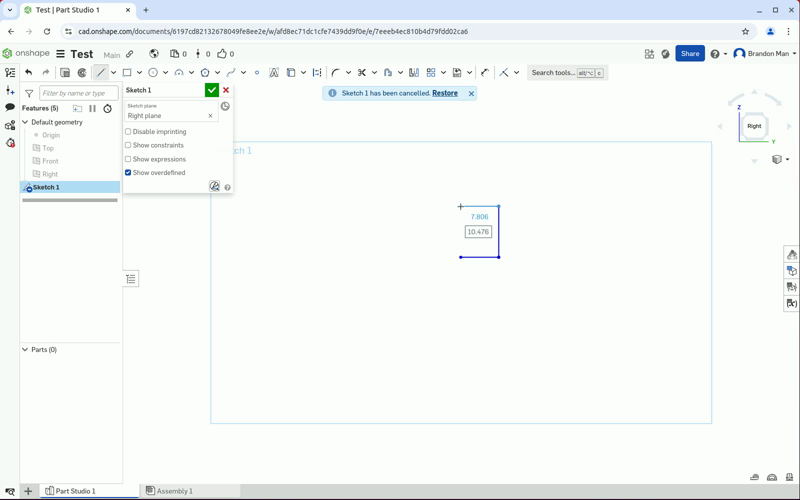
key_up(shift)
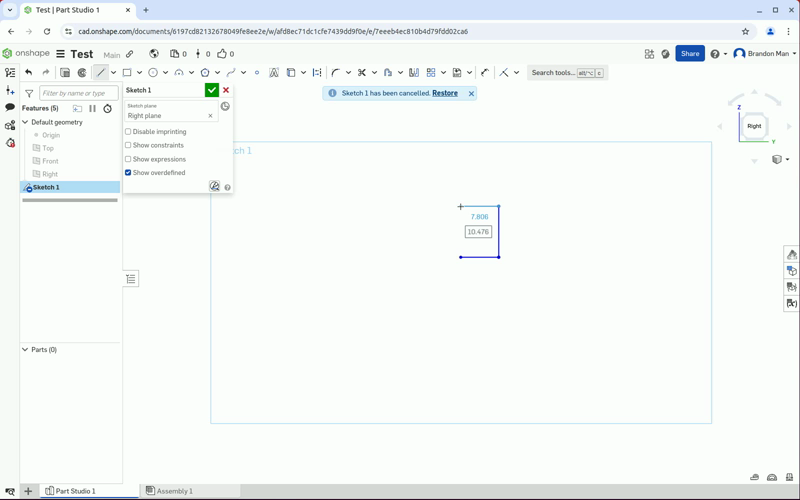
mouse_move(490, 206)
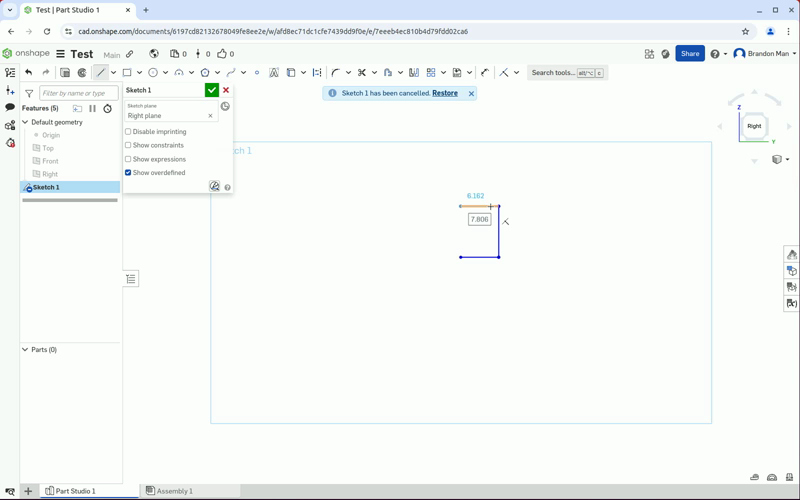
key_down(shift)
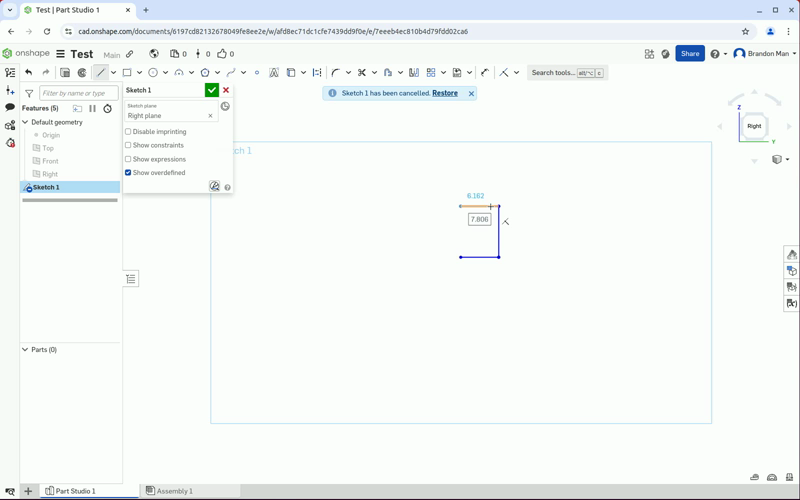
mouse_move(460, 257)
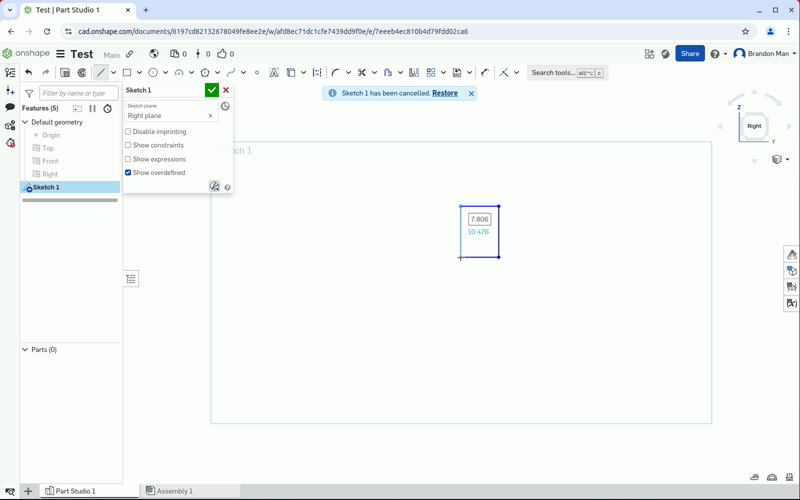
key_up(shift)
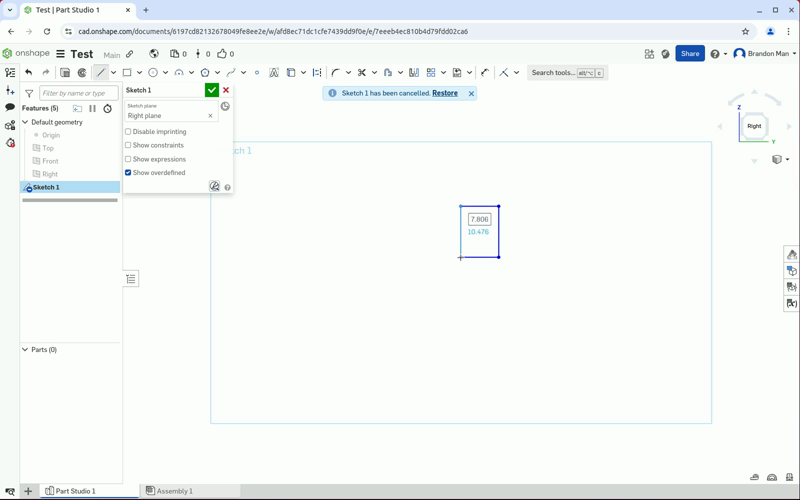
click(460, 257)
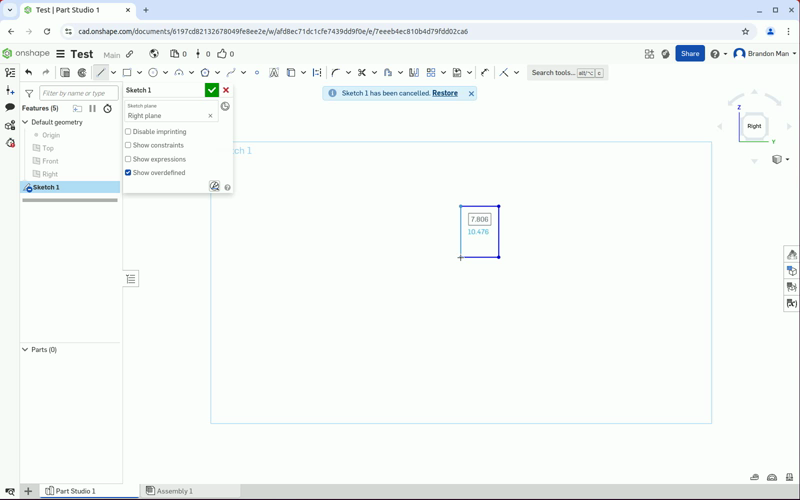
key(esc)
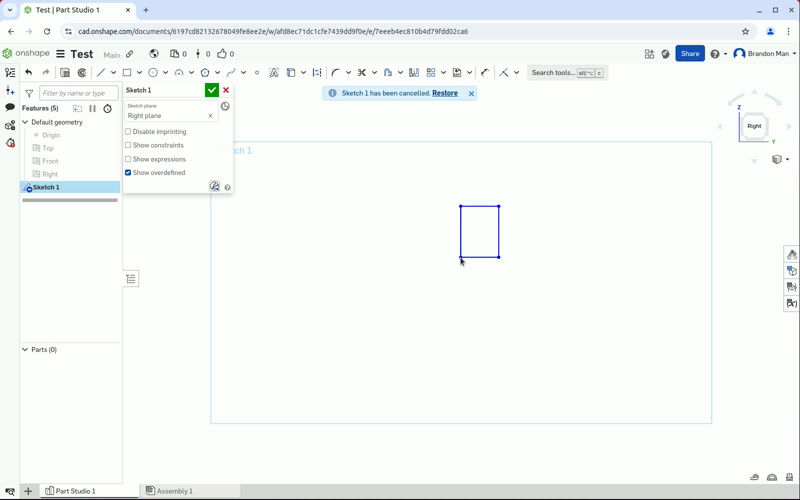
mouse_move(464, 219)
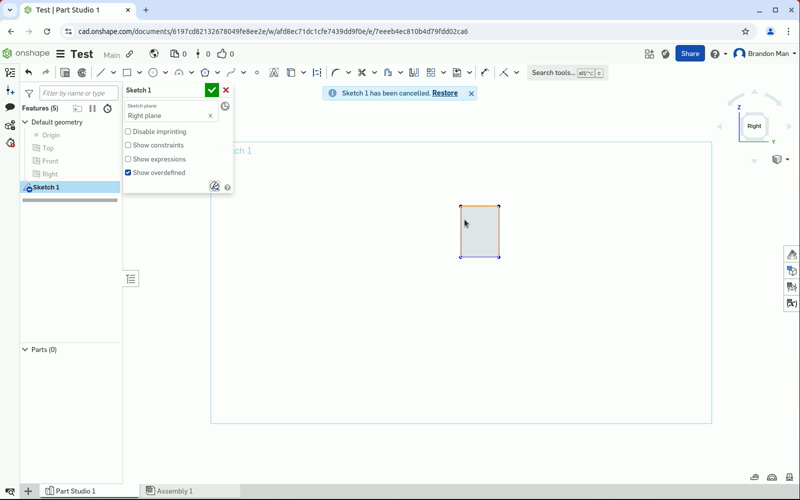
click(464, 219)
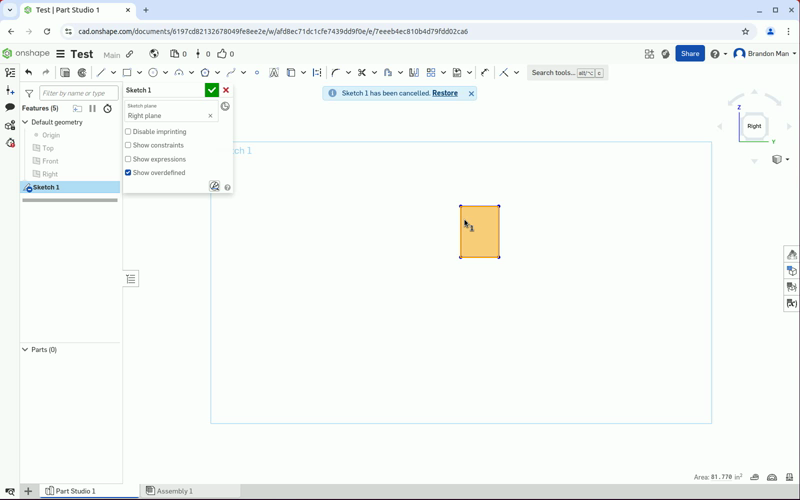
mouse_move(73, 352)
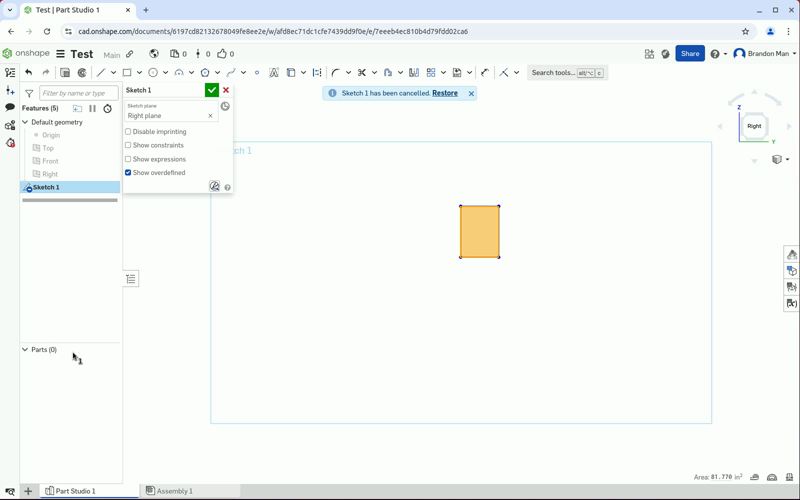
key(shift+y)
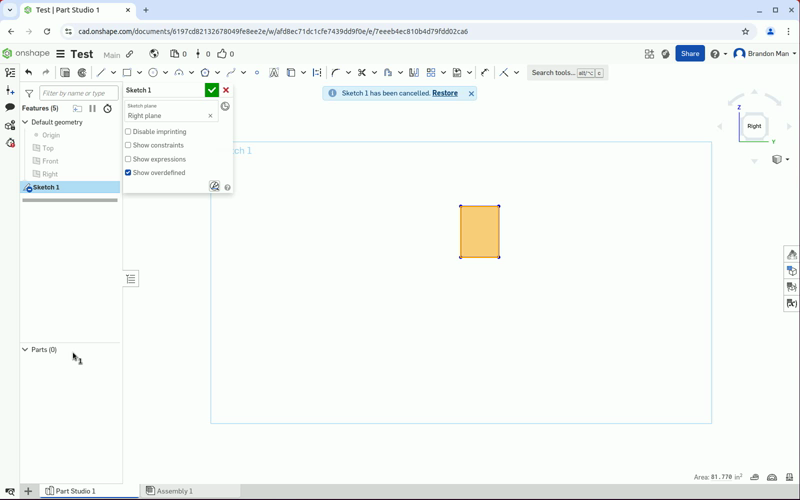
key(shift+e)
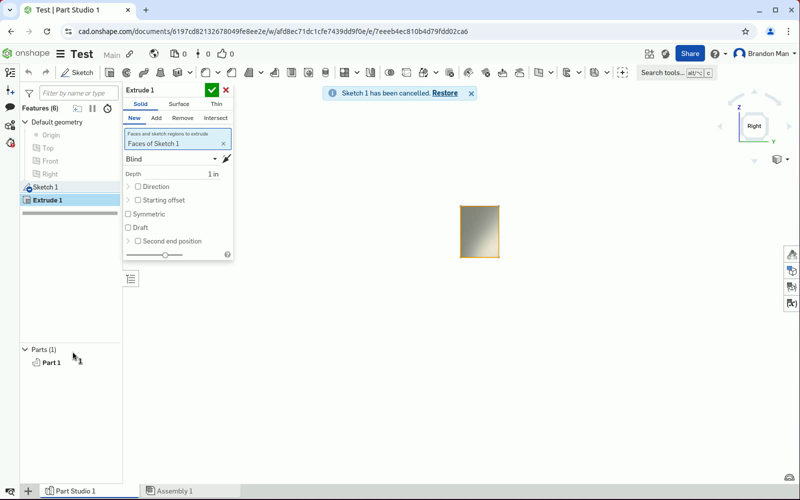
mouse_move(143, 106)
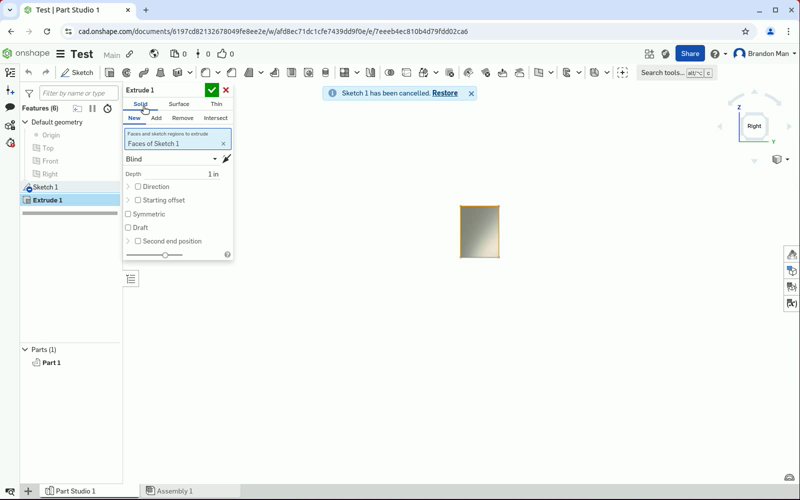
click(143, 106)
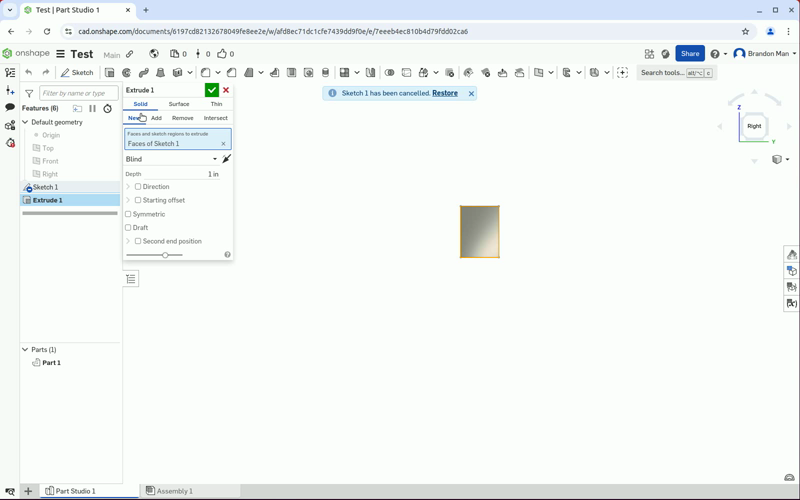
mouse_move(137, 120)
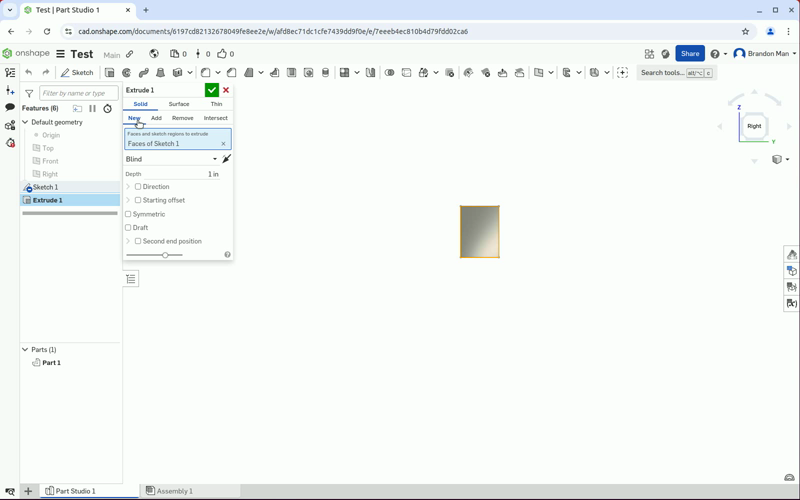
click(137, 120)
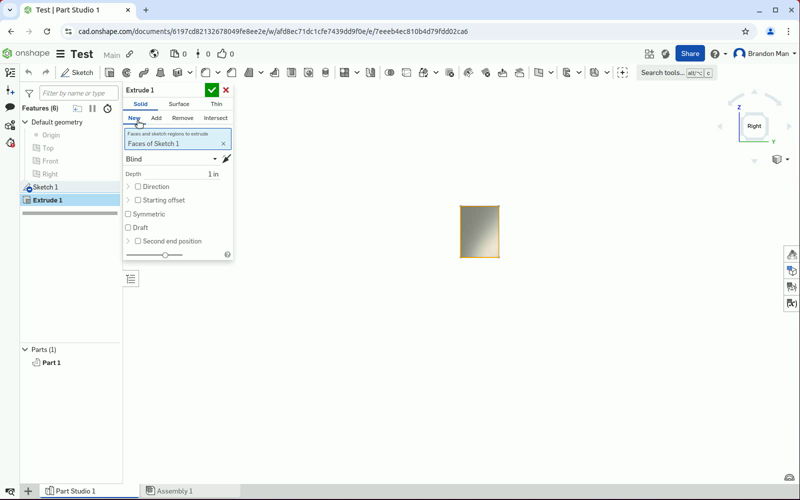
key(tab, 4)
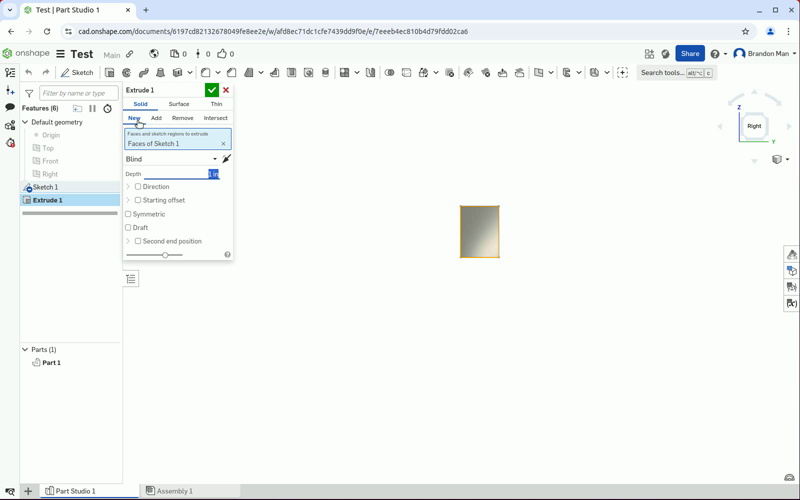
text(46.216)
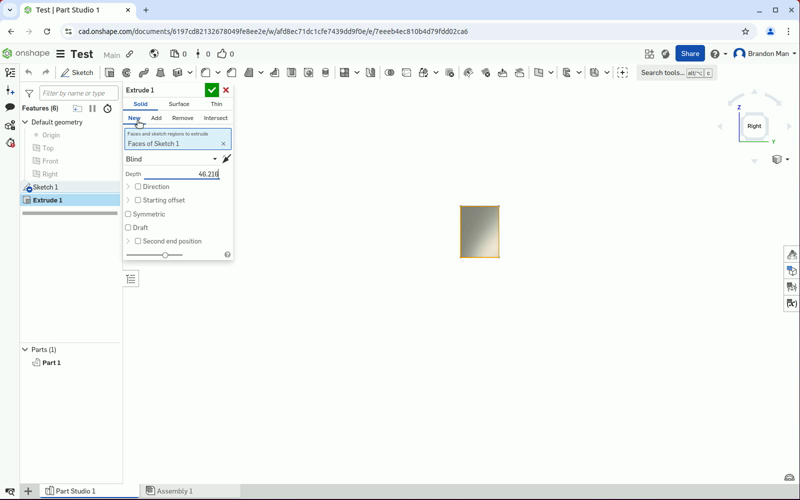
key(tab, 3)
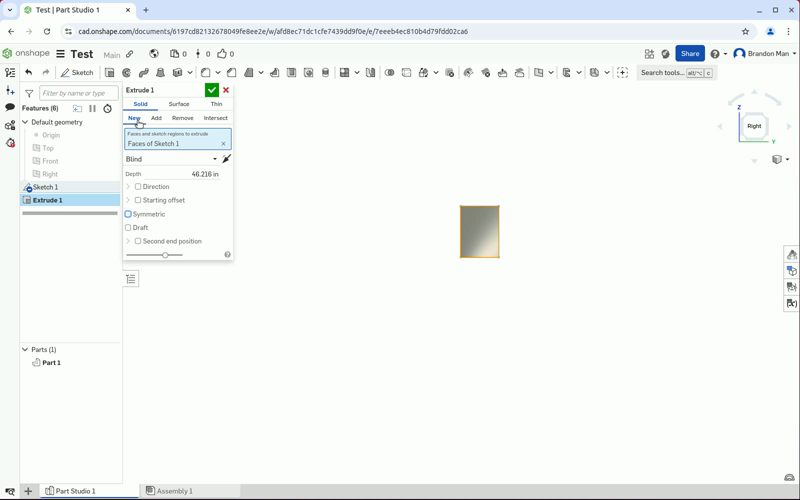
key(space)
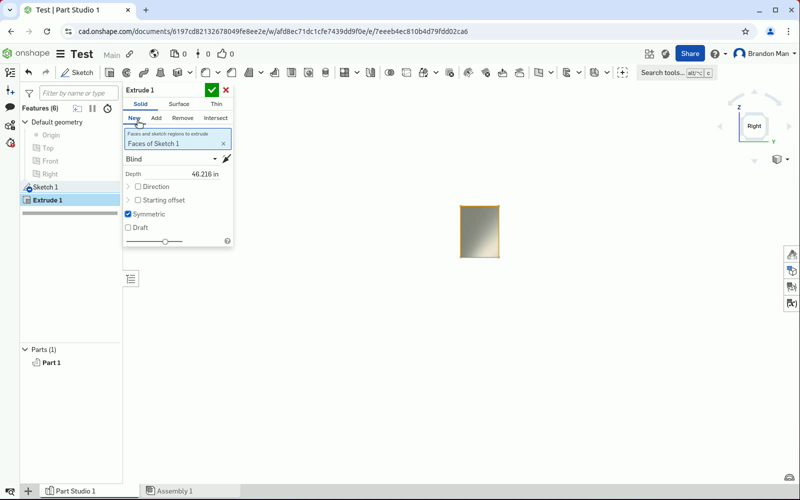
key(enter)
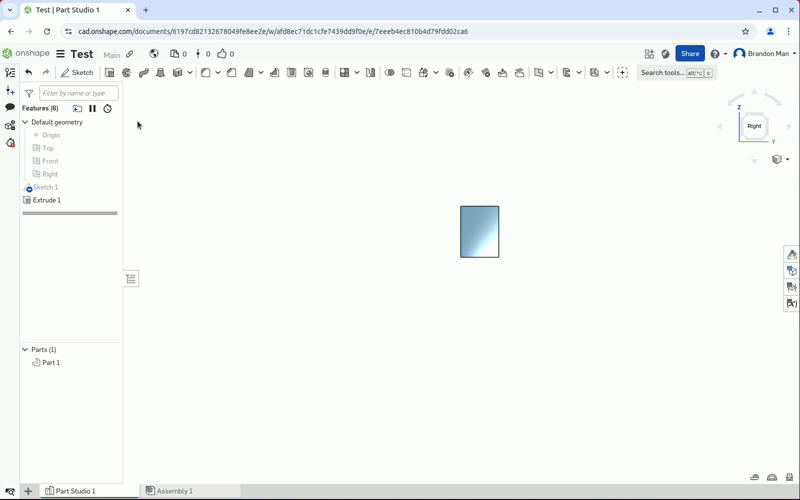
key(shift+h)
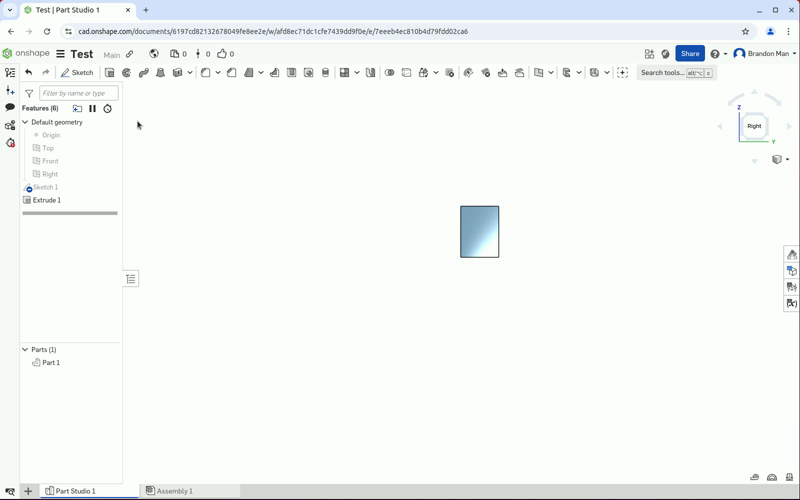
key(shift+h)
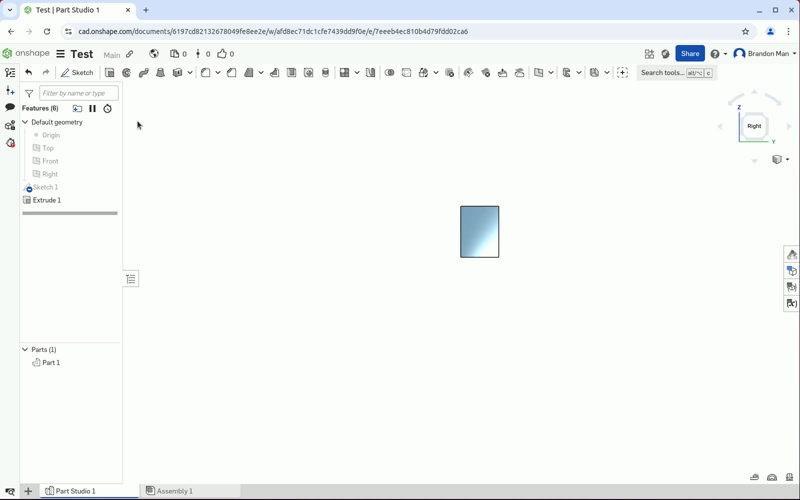
mouse_move(73, 189)
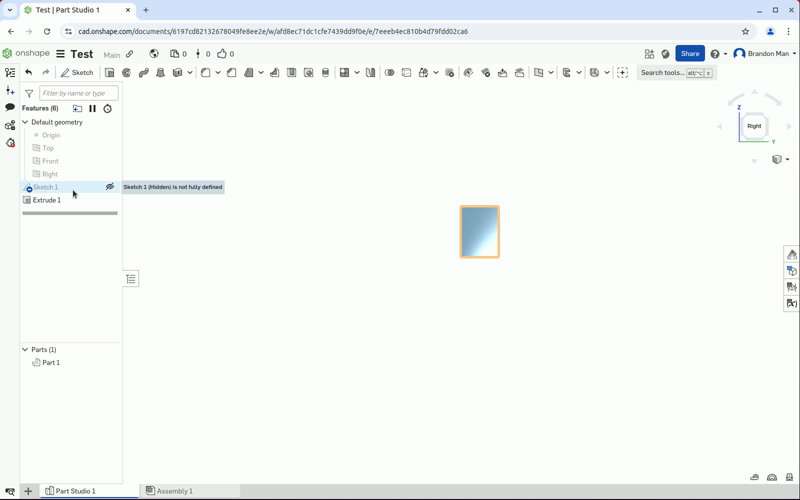
click(73, 189)
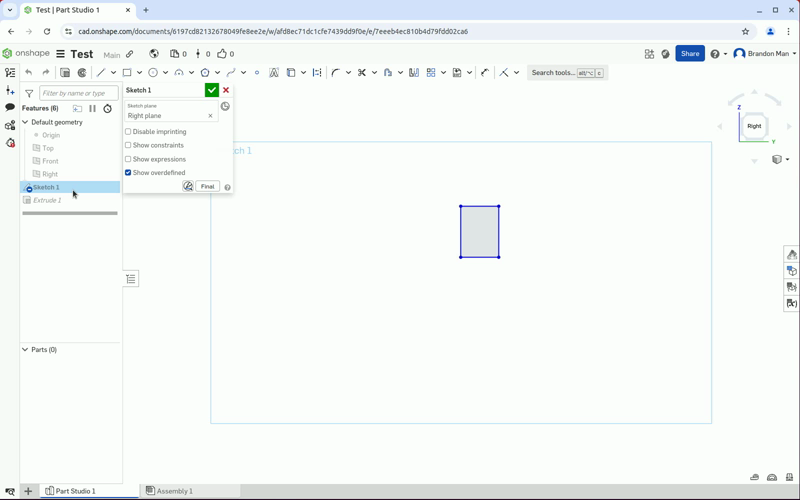
mouse_move(229, 92)
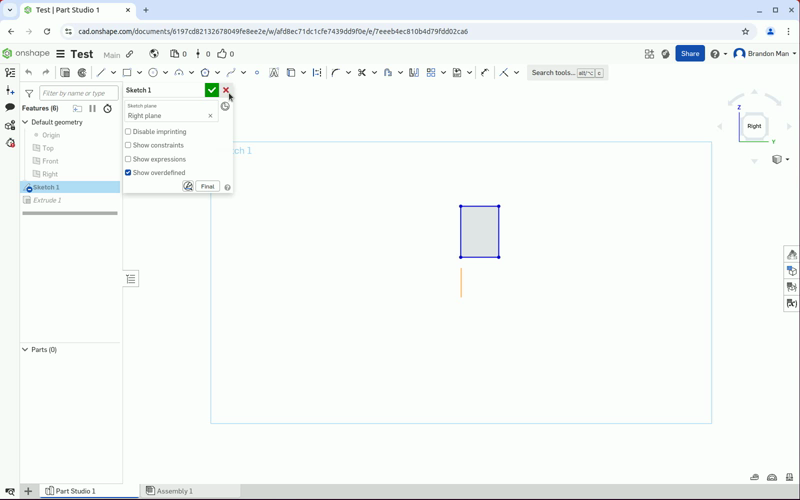
click(229, 92)
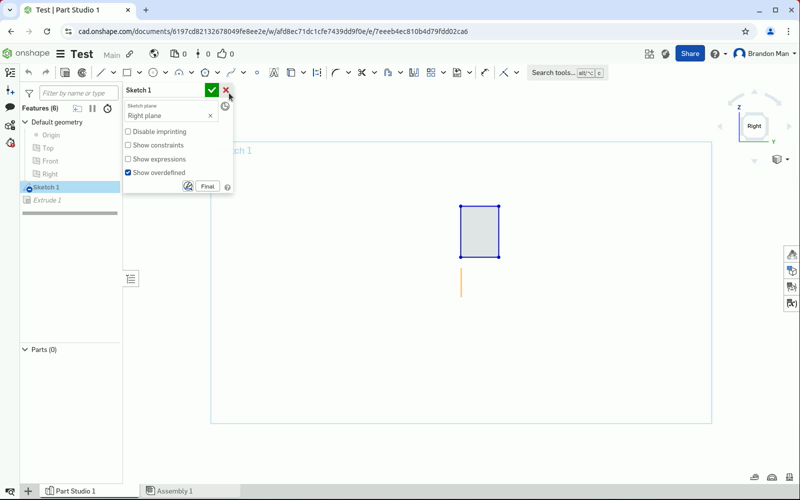
key(shift+s)
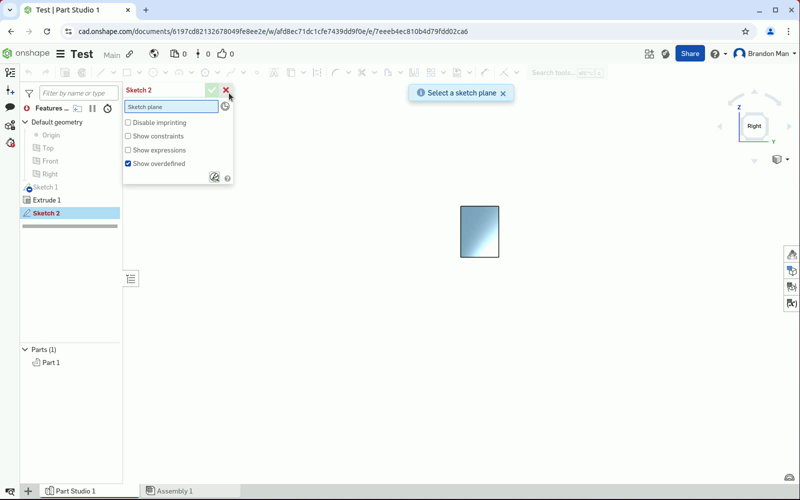
mouse_move(73, 176)
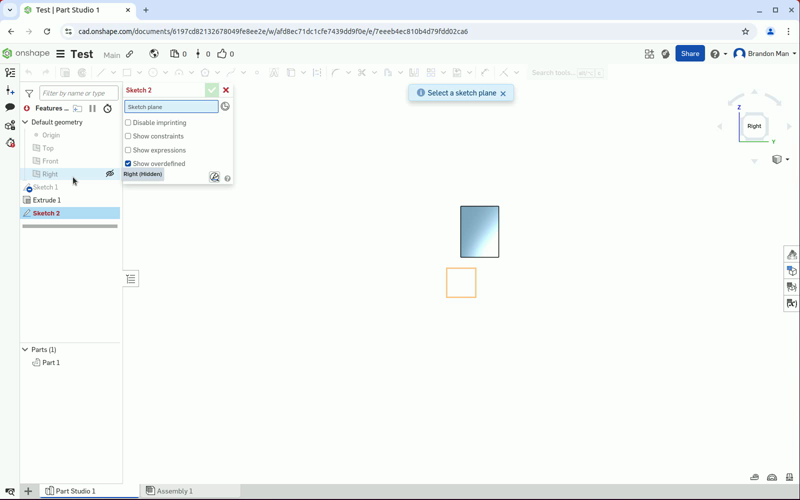
click(73, 176)
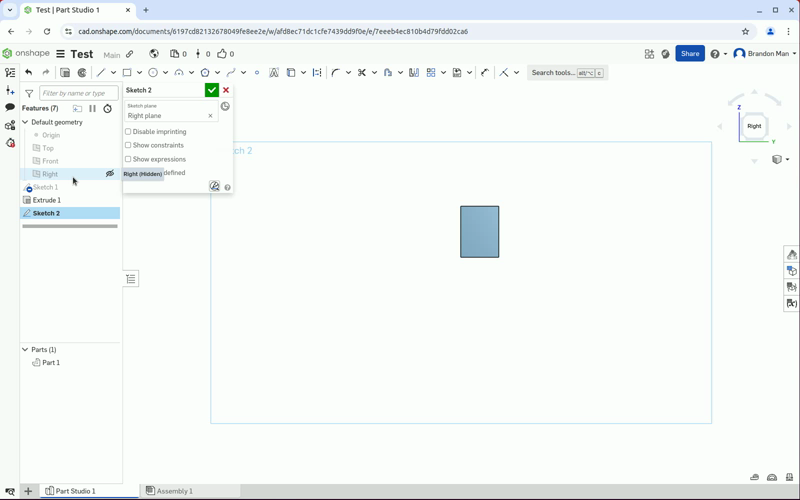
mouse_move(73, 352)
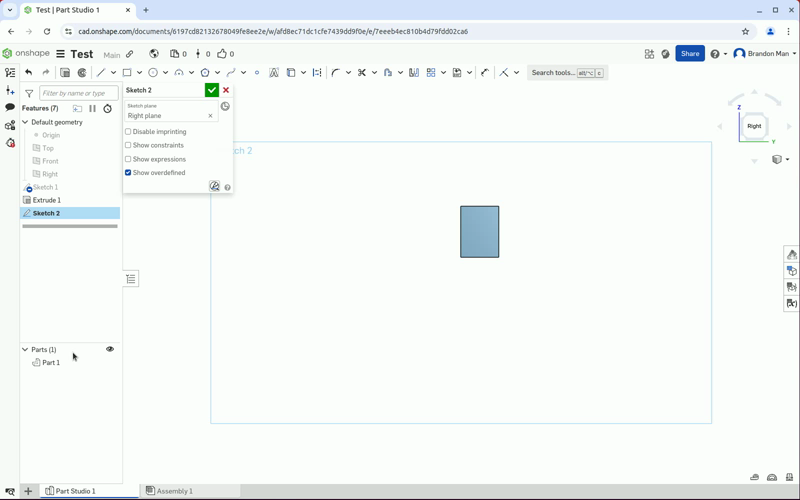
key(y)
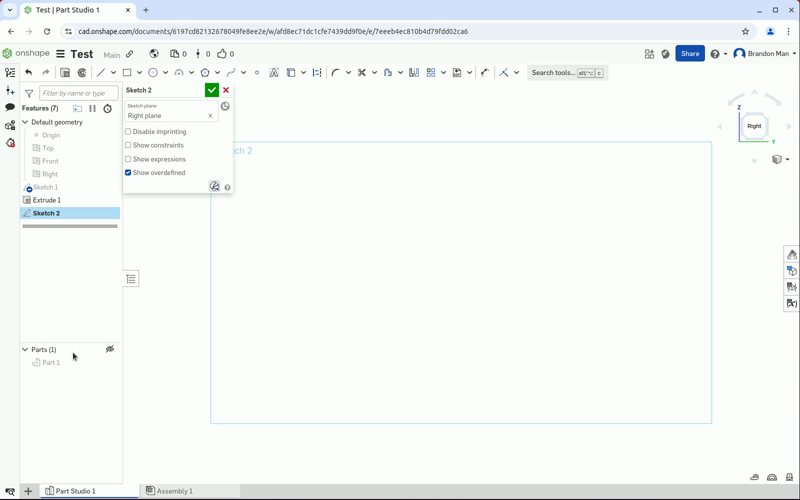
key(l)
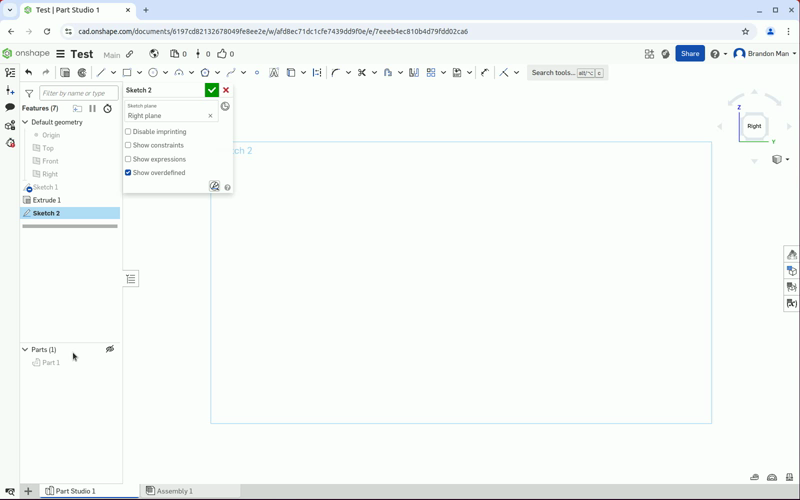
key_down(shift)
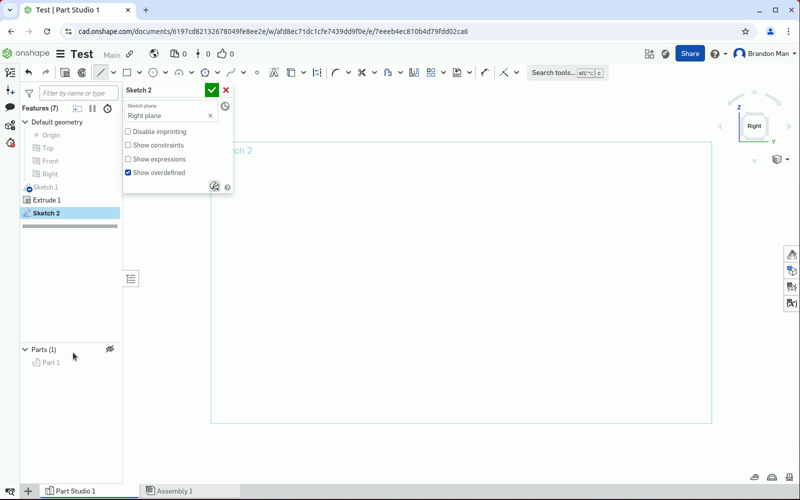
mouse_move(460, 282)
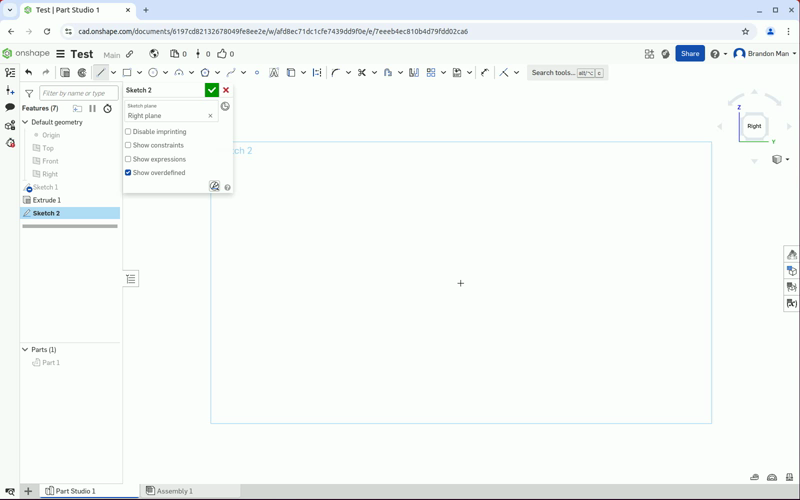
click(460, 282)
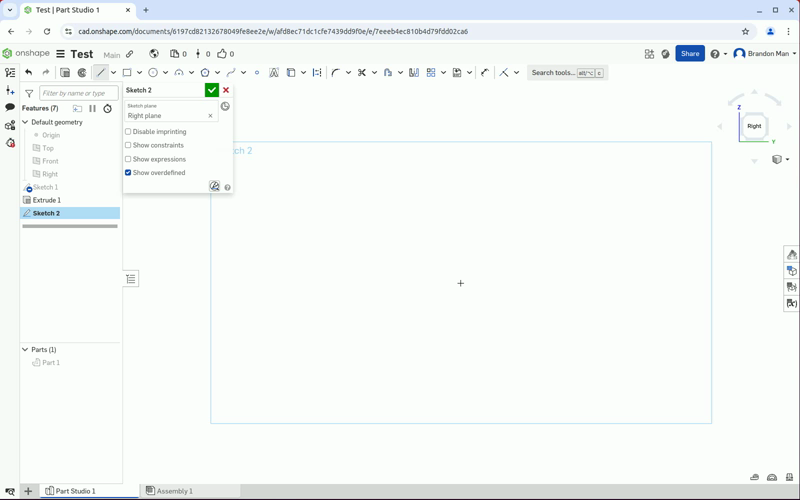
key_up(shift)
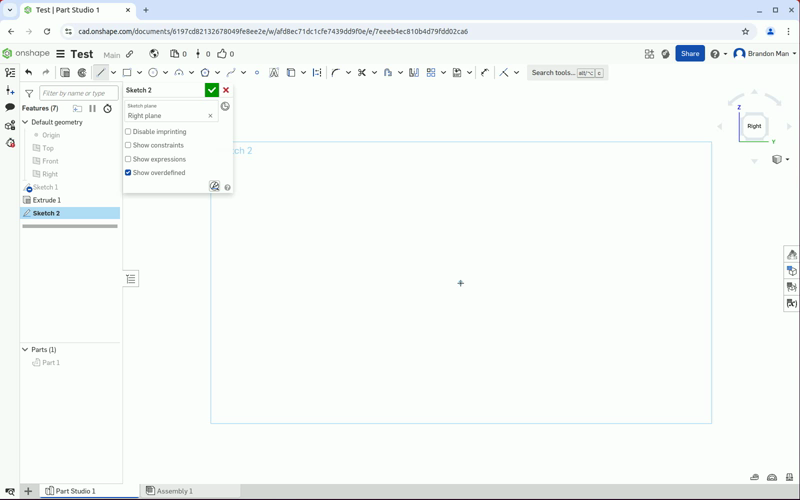
key_down(shift)
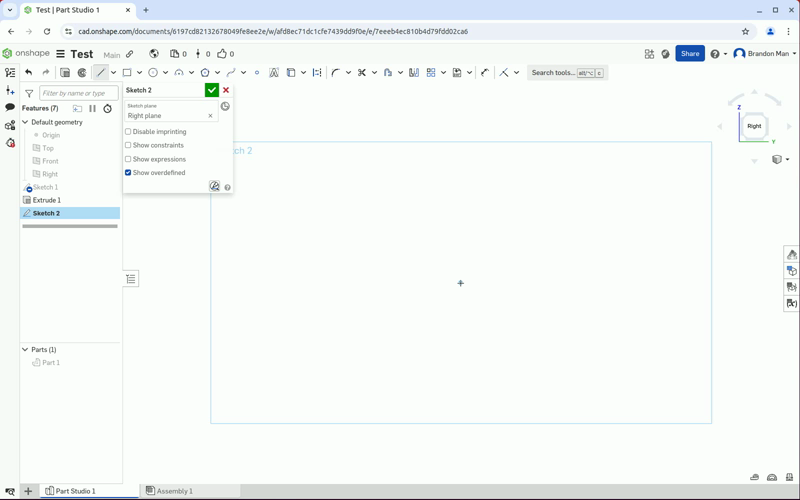
mouse_move(490, 282)
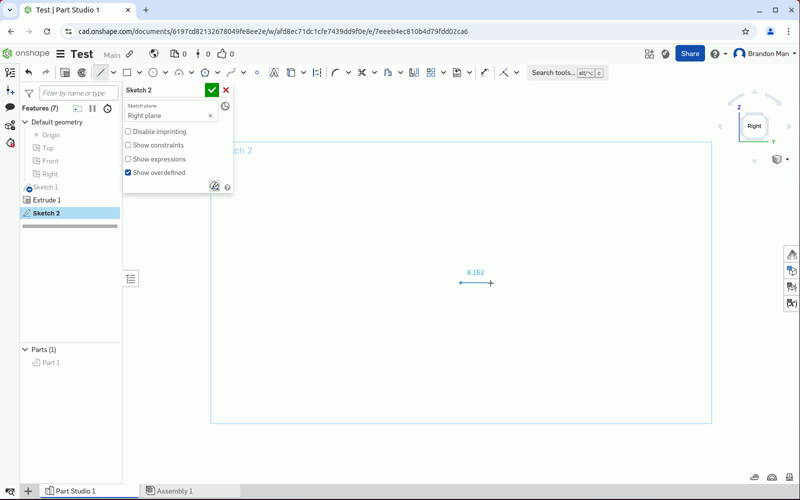
mouse_move(512, 282)
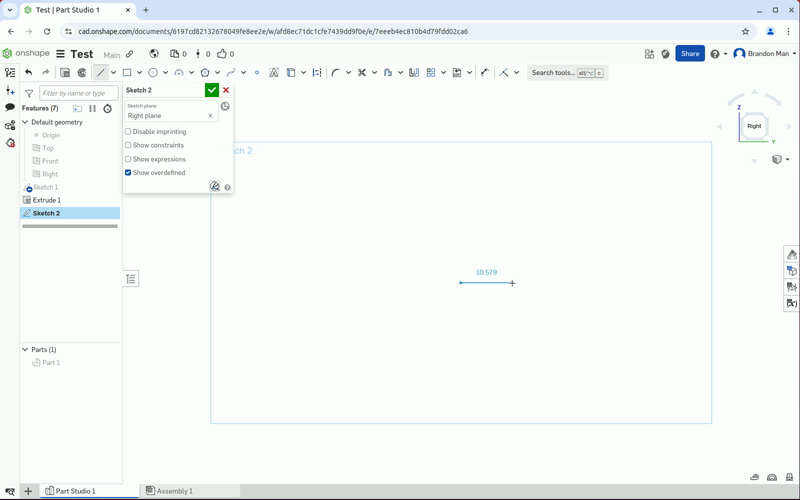
click(512, 282)
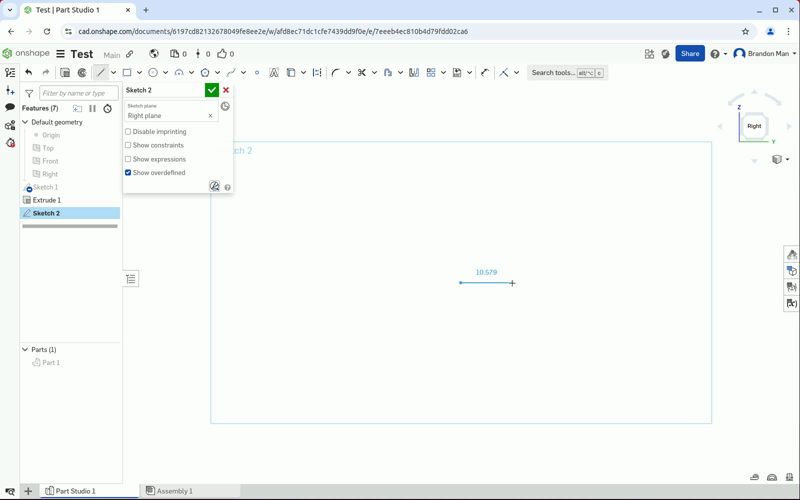
key_up(shift)
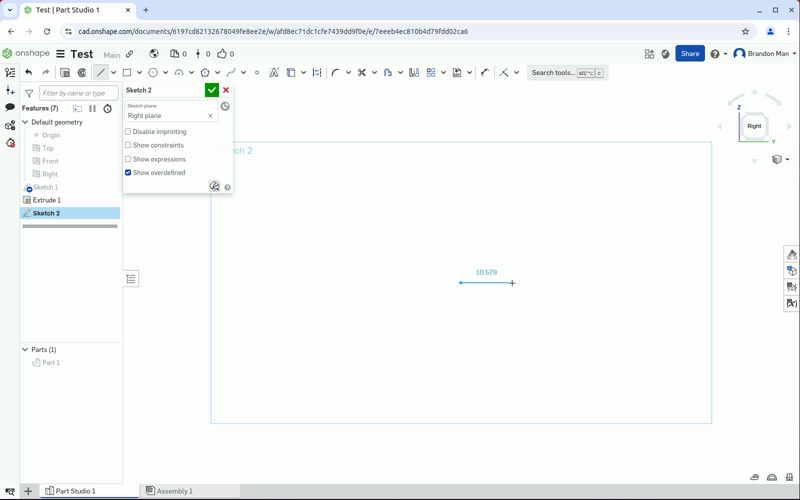
key_down(shift)
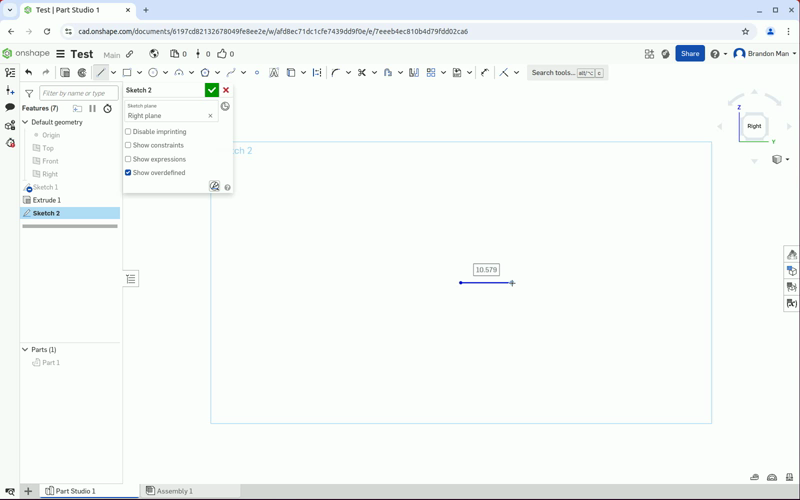
mouse_move(542, 282)
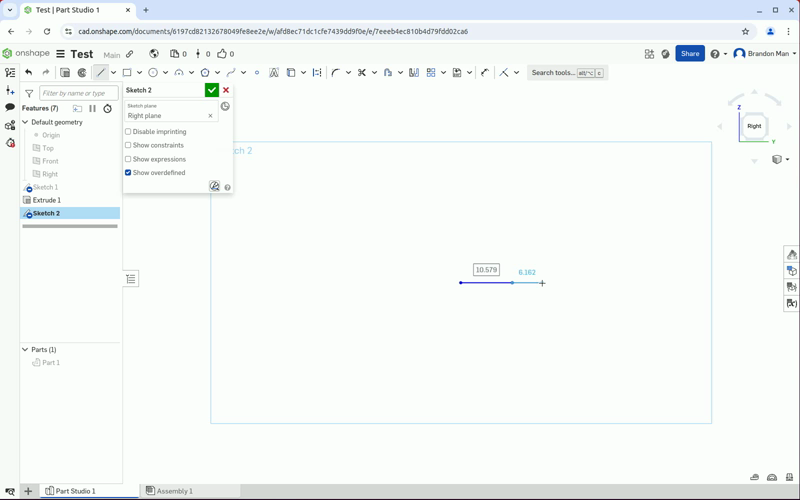
mouse_move(540, 282)
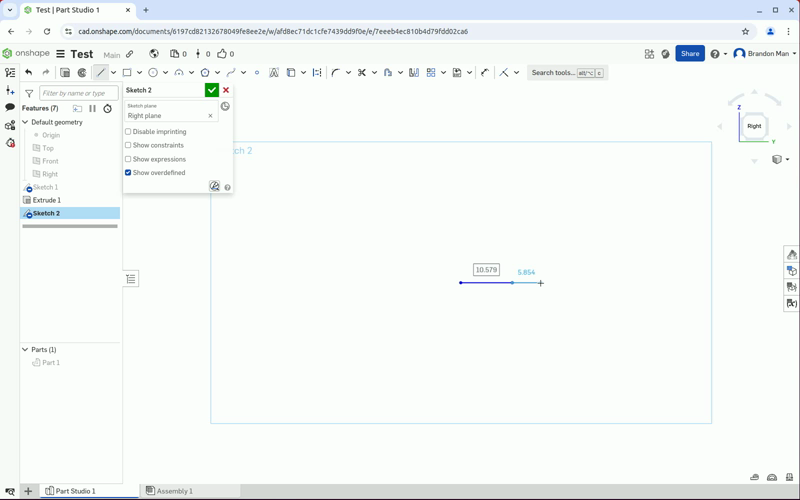
click(540, 282)
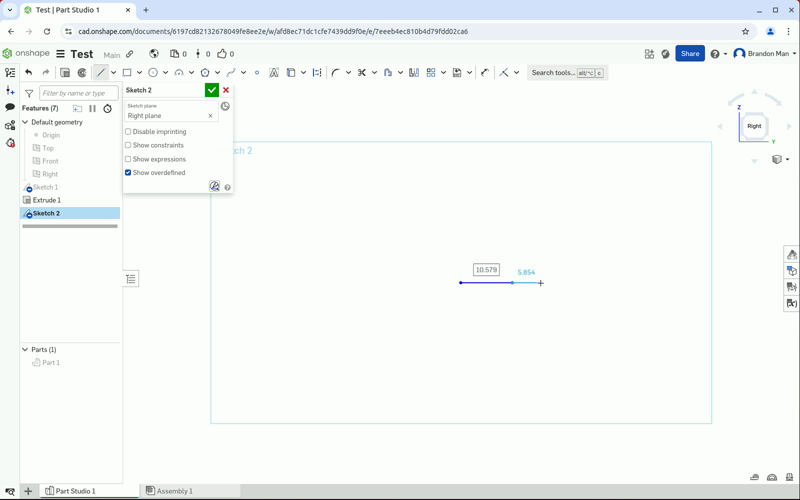
key_up(shift)
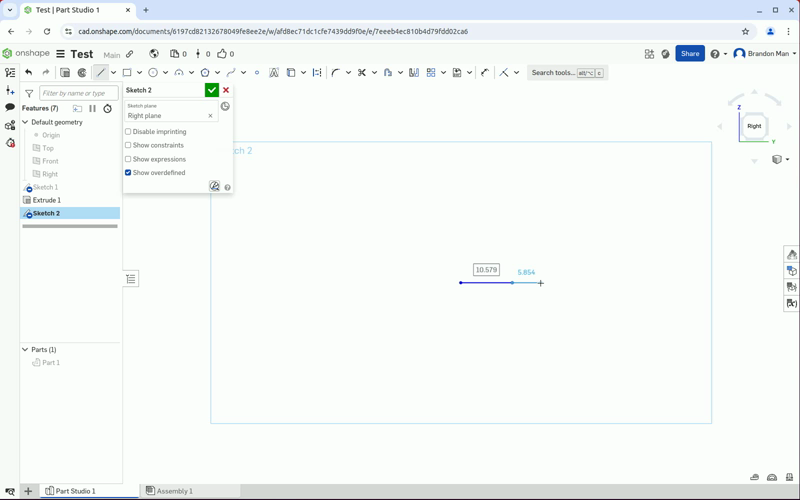
key_down(shift)
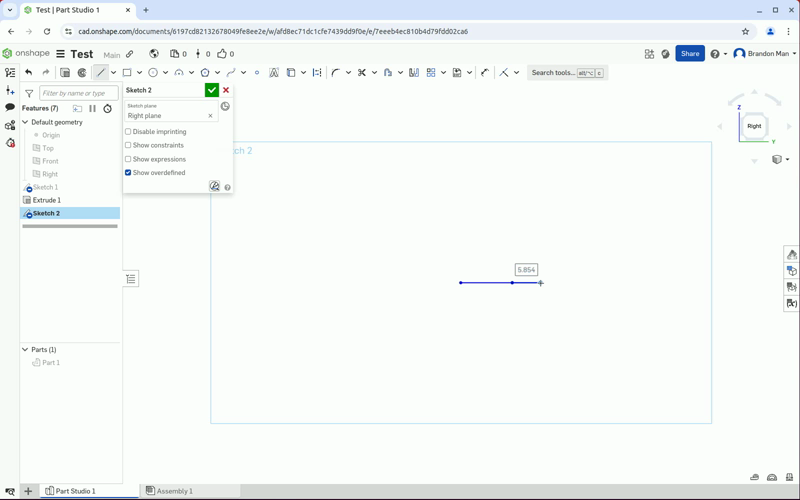
mouse_move(570, 282)
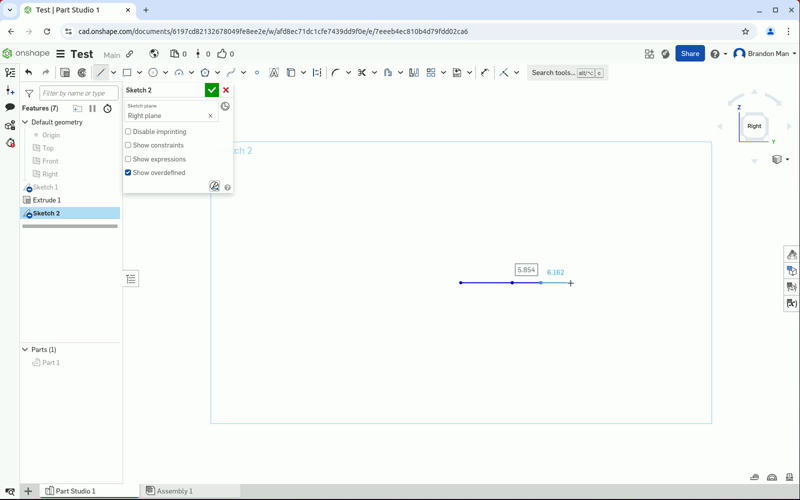
mouse_move(540, 257)
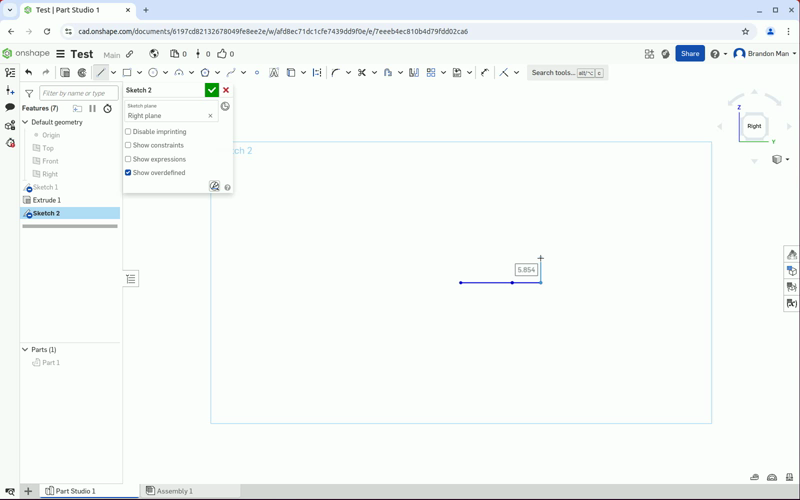
click(540, 257)
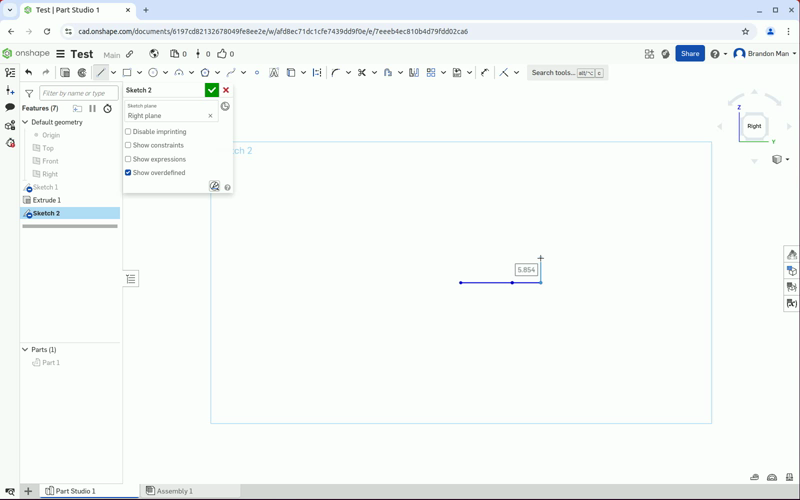
key_up(shift)
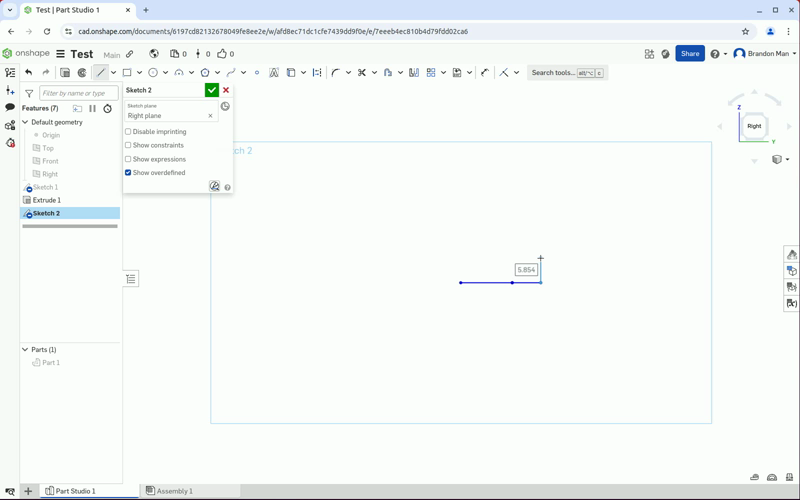
key_down(shift)
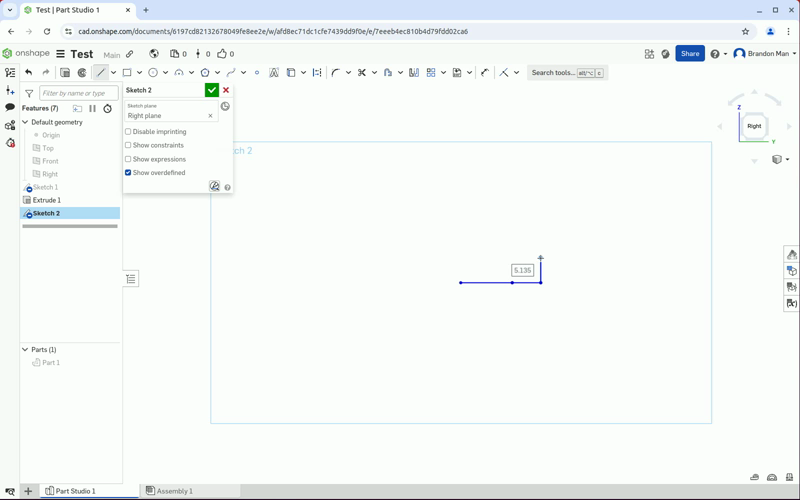
mouse_move(570, 257)
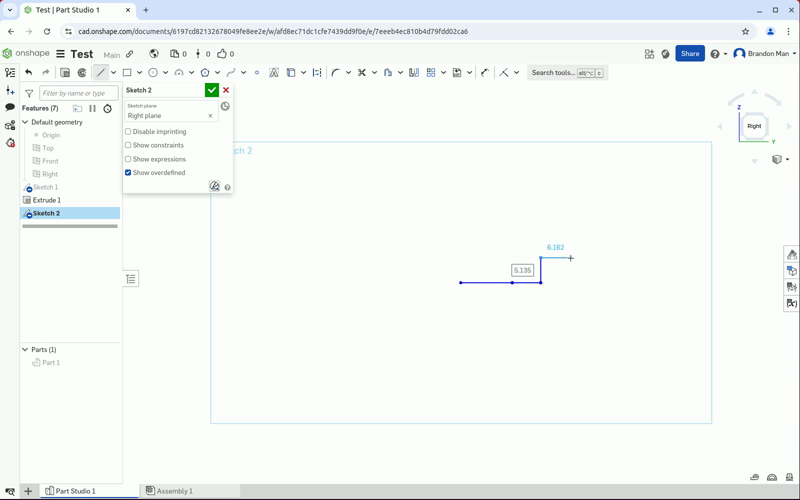
mouse_move(498, 257)
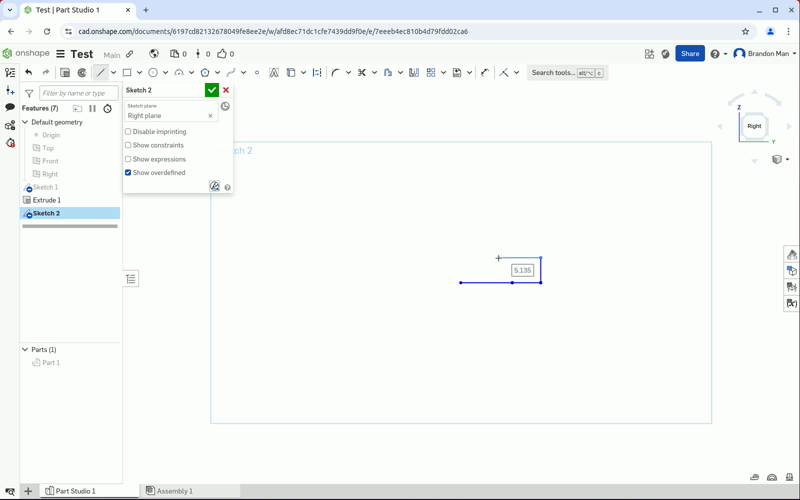
click(498, 257)
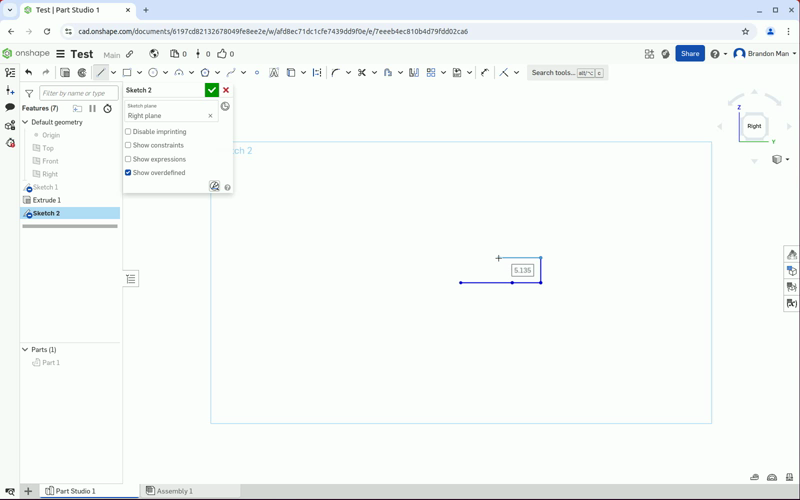
key_up(shift)
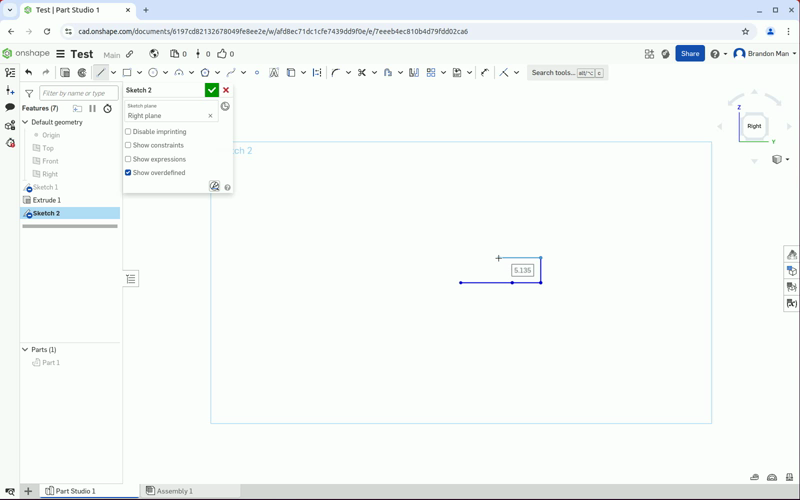
key_down(shift)
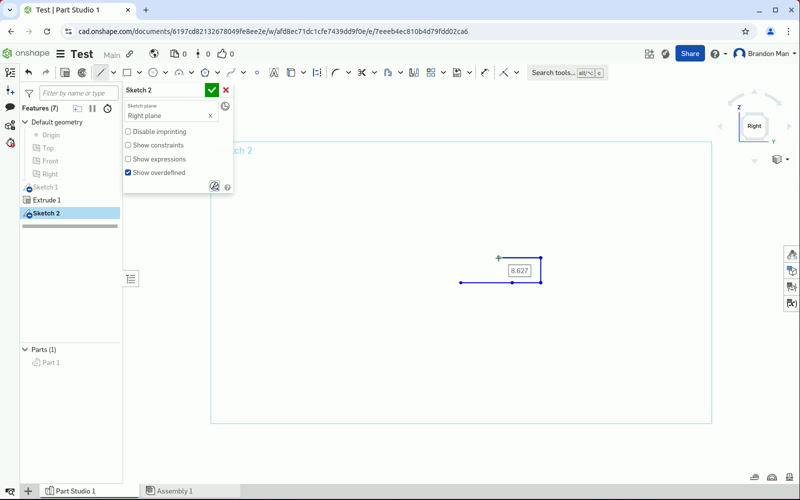
mouse_move(528, 257)
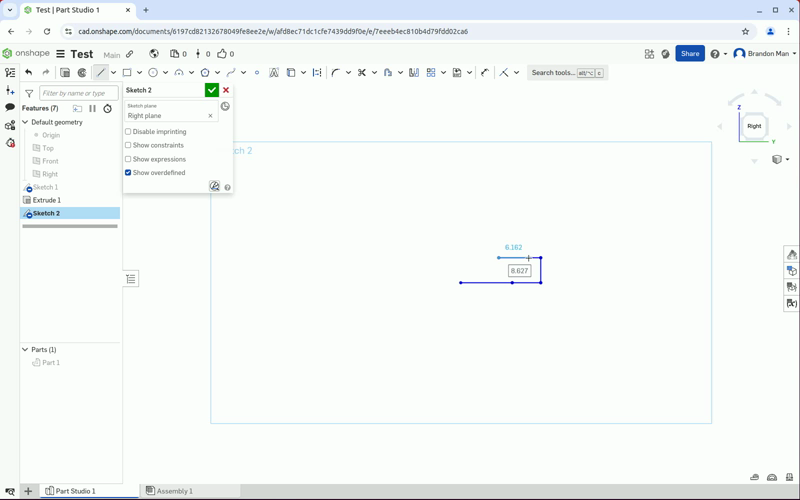
mouse_move(460, 257)
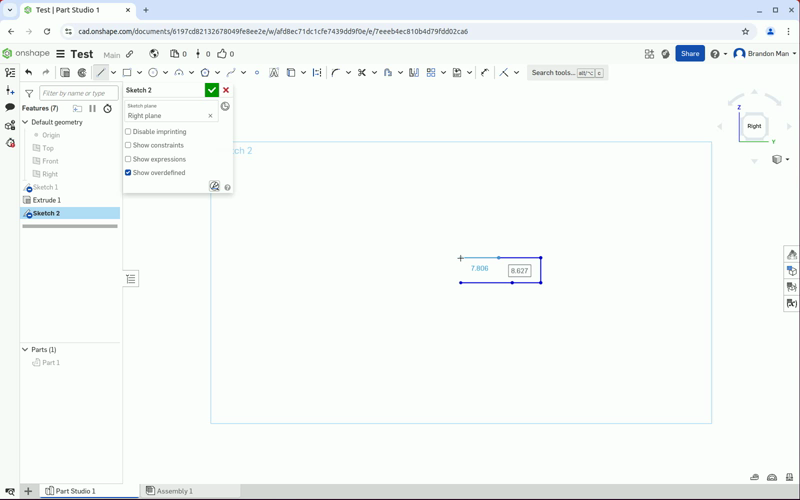
click(460, 257)
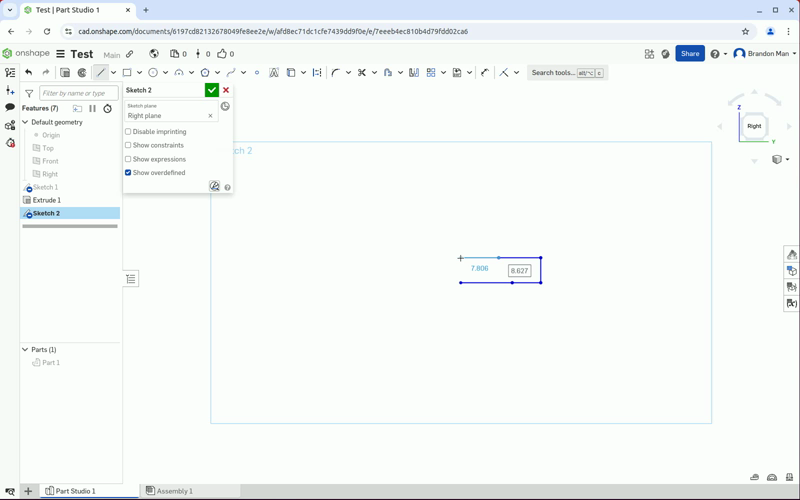
key_up(shift)
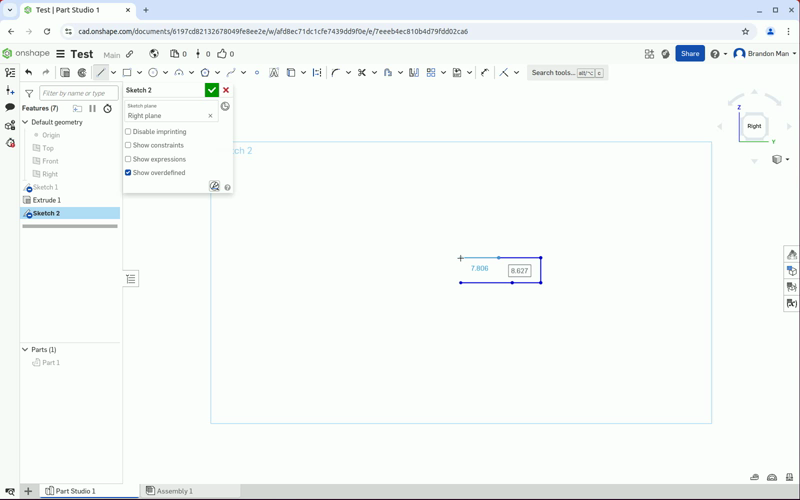
mouse_move(490, 257)
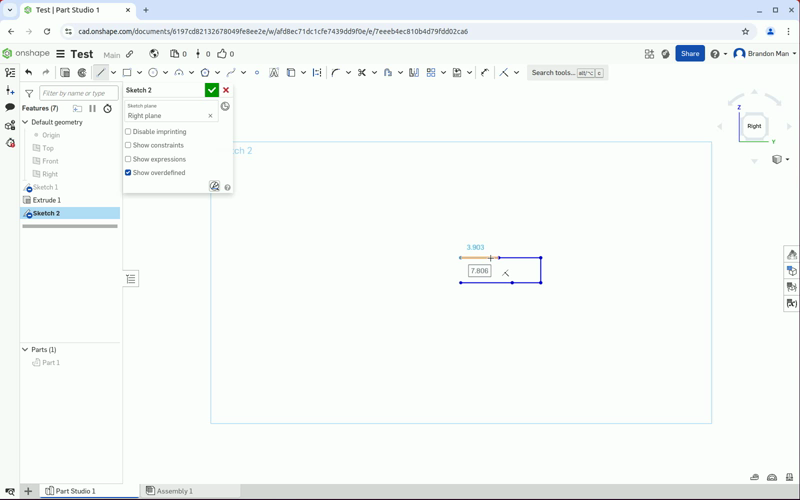
key_down(shift)
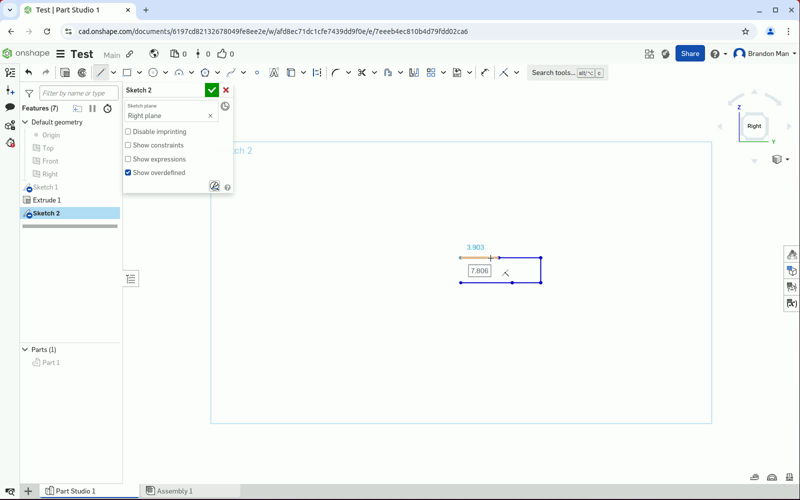
mouse_move(460, 282)
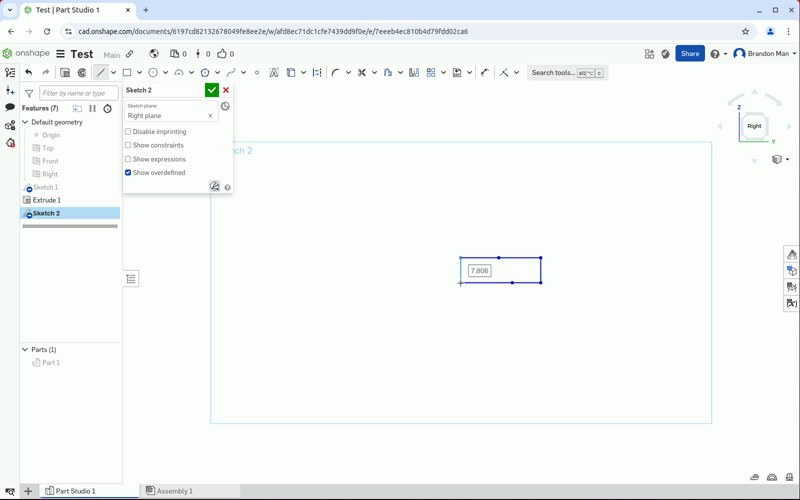
key_up(shift)
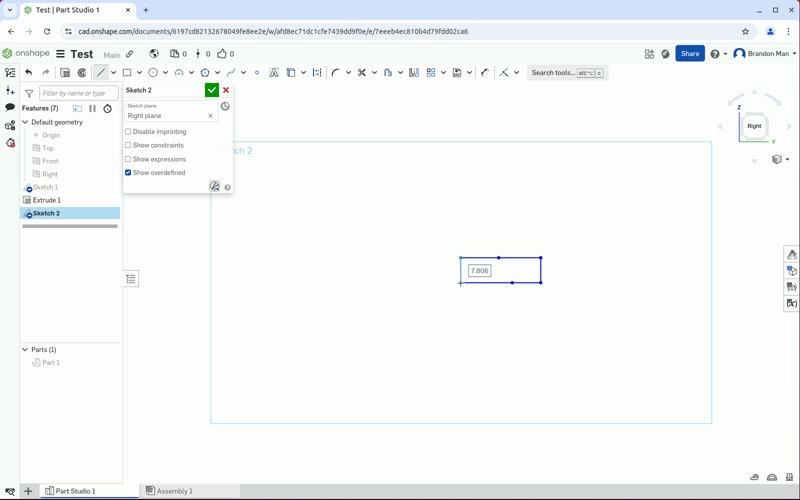
click(460, 282)
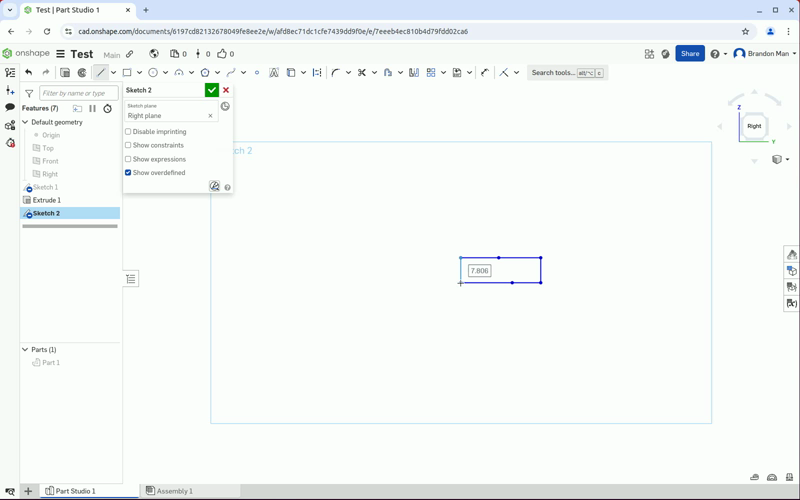
key(esc)
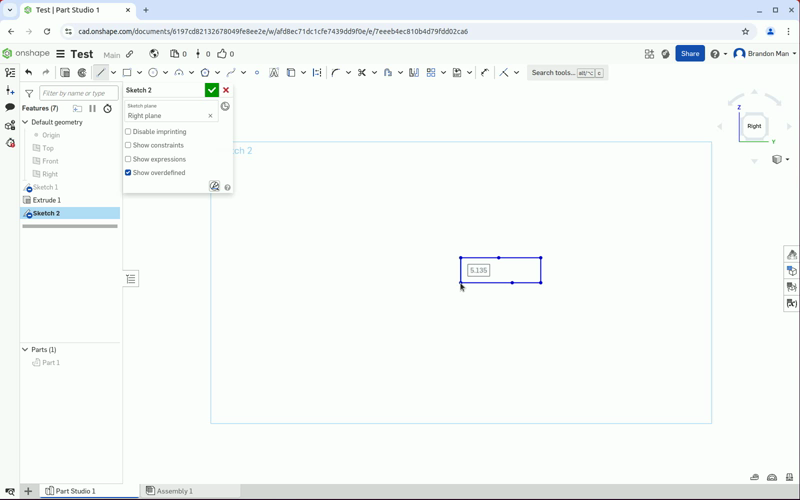
mouse_move(512, 276)
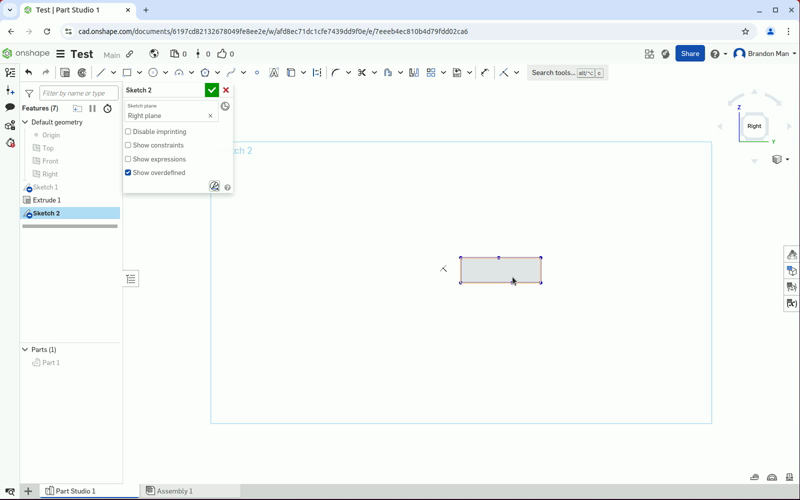
click(512, 276)
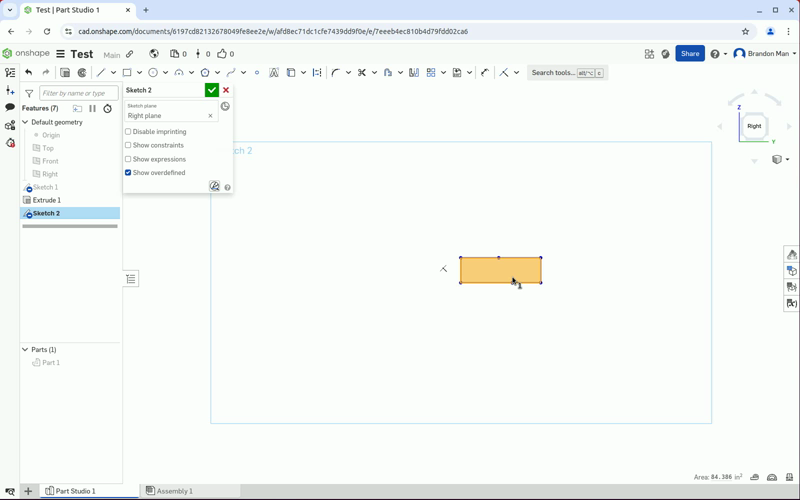
mouse_move(73, 352)
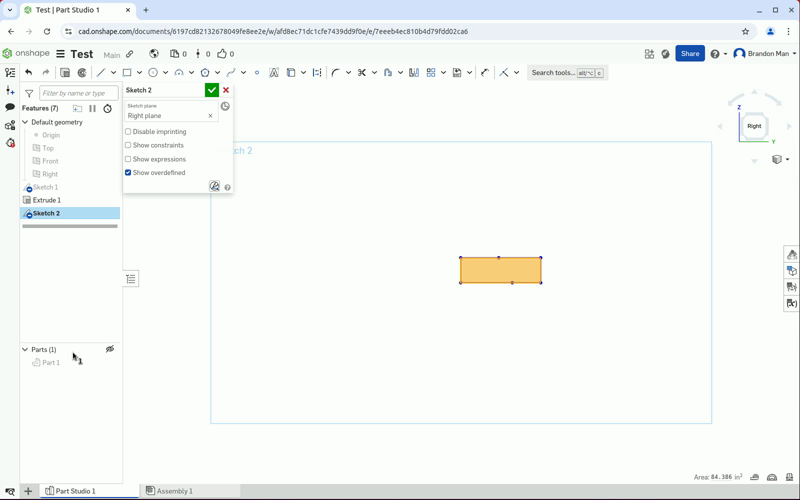
key(shift+y)
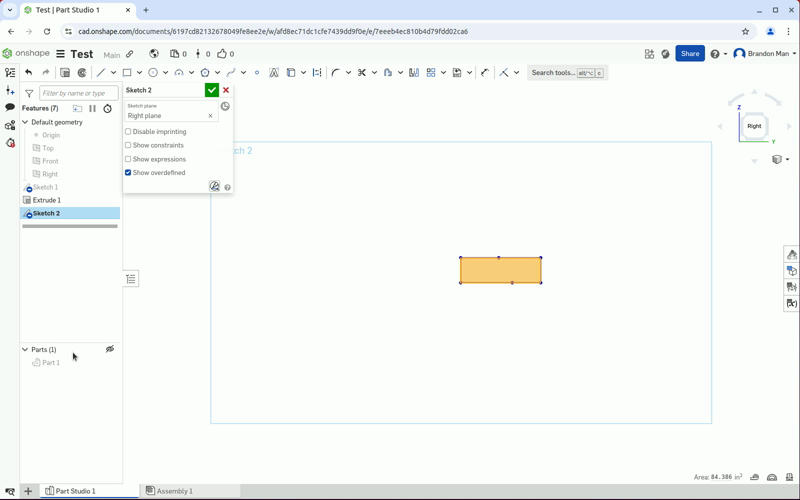
key(shift+e)
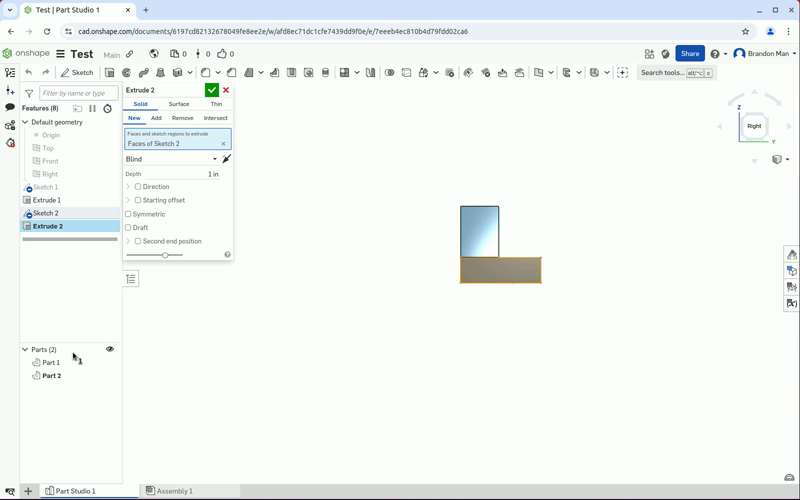
mouse_move(143, 106)
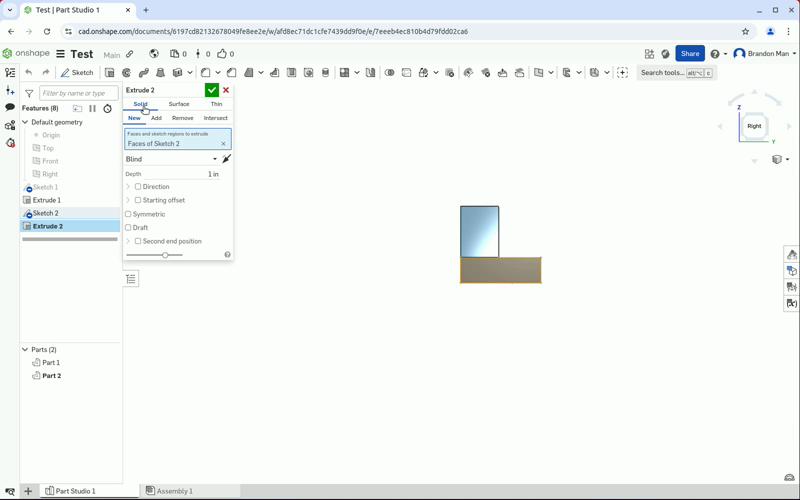
click(143, 106)
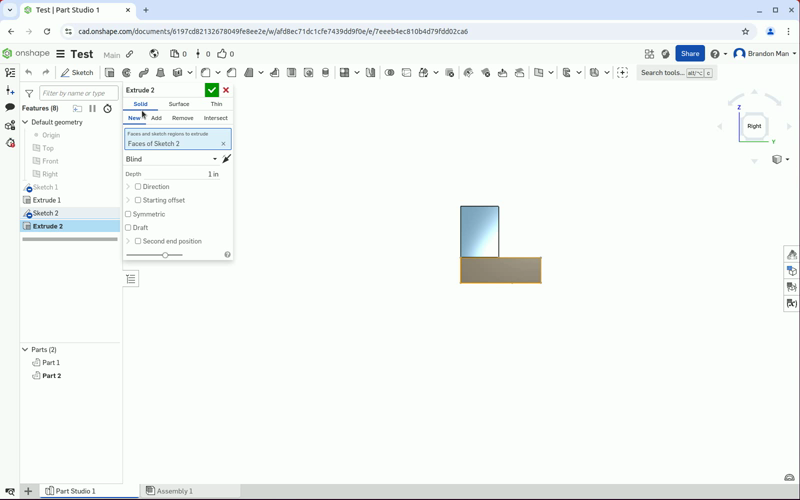
mouse_move(137, 120)
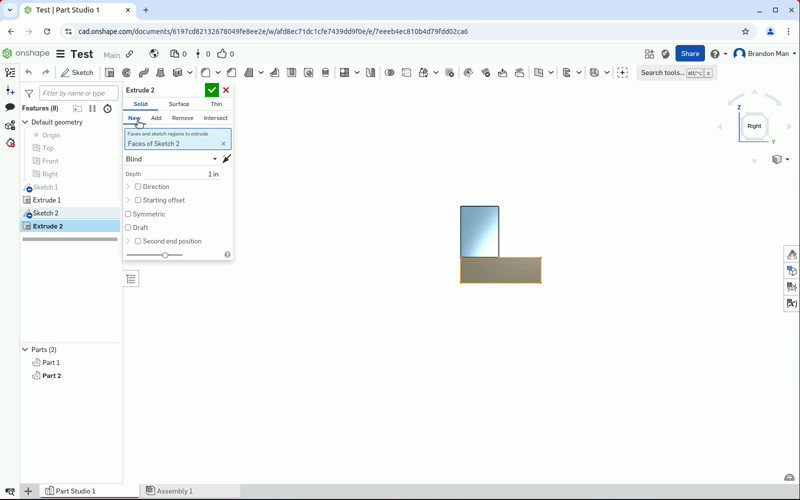
click(137, 120)
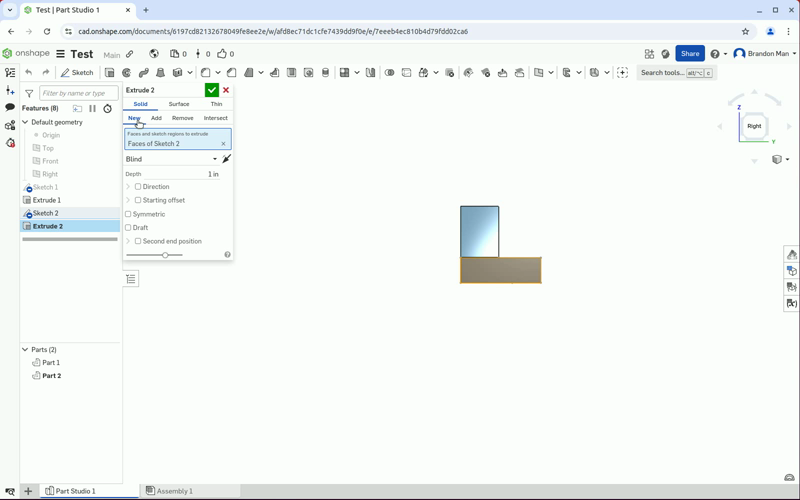
key(tab, 4)
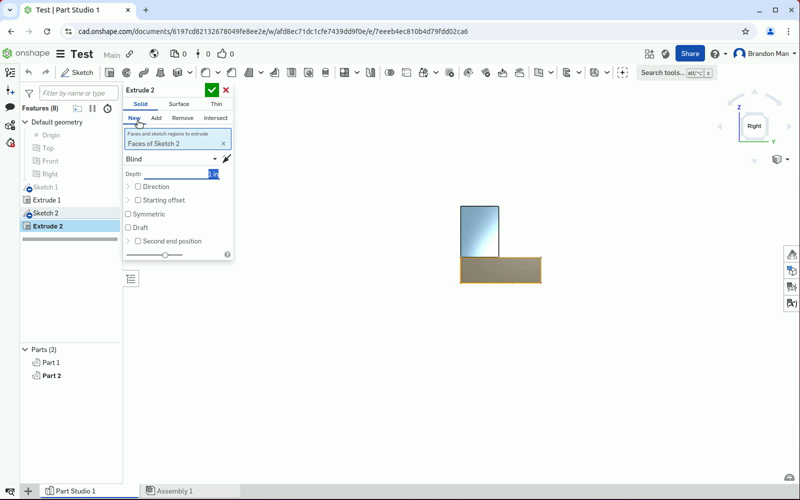
text(46.216)
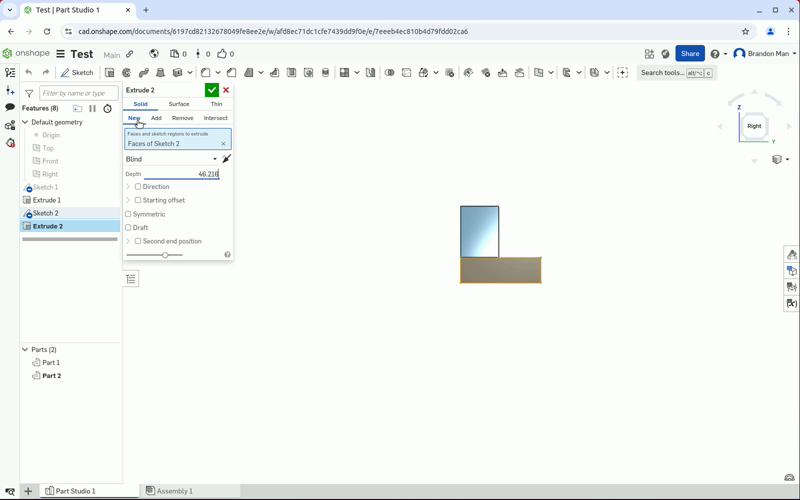
key(tab, 3)
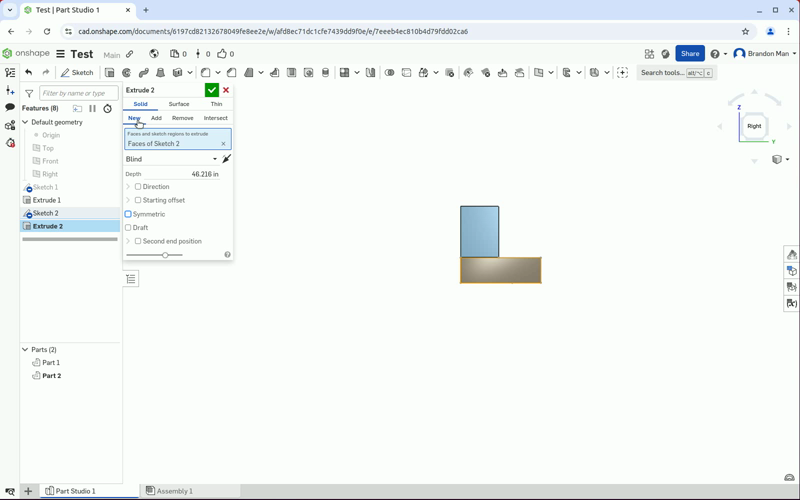
key(space)
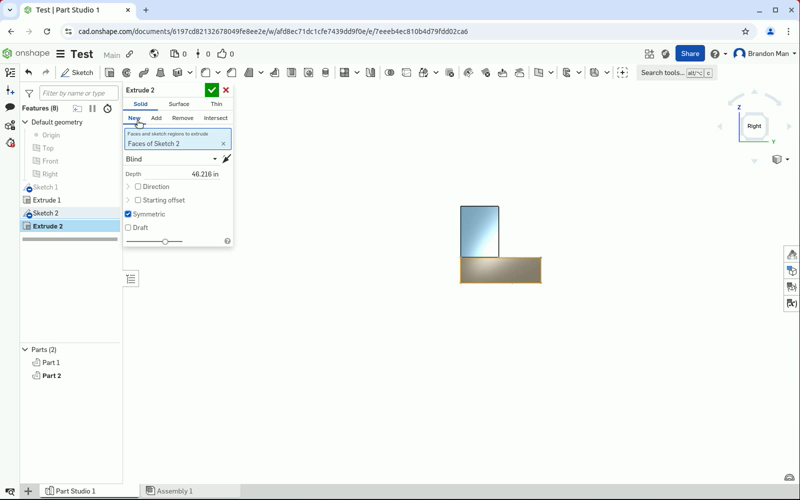
key(enter)
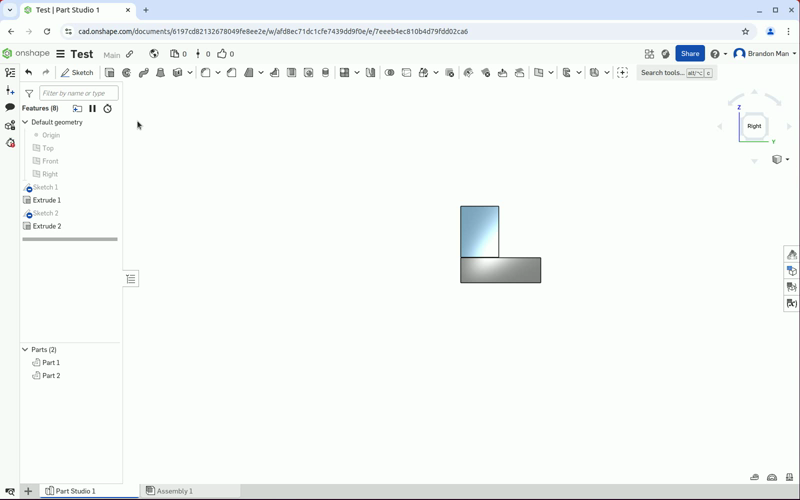
key(shift+h)
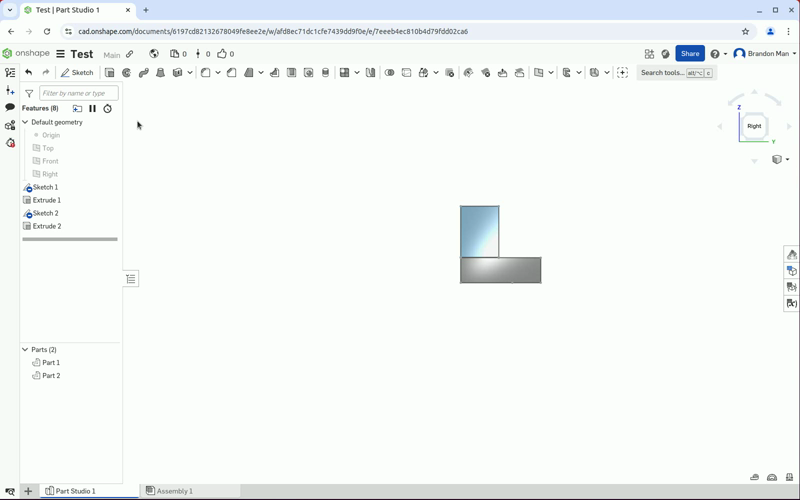
key(shift+h)
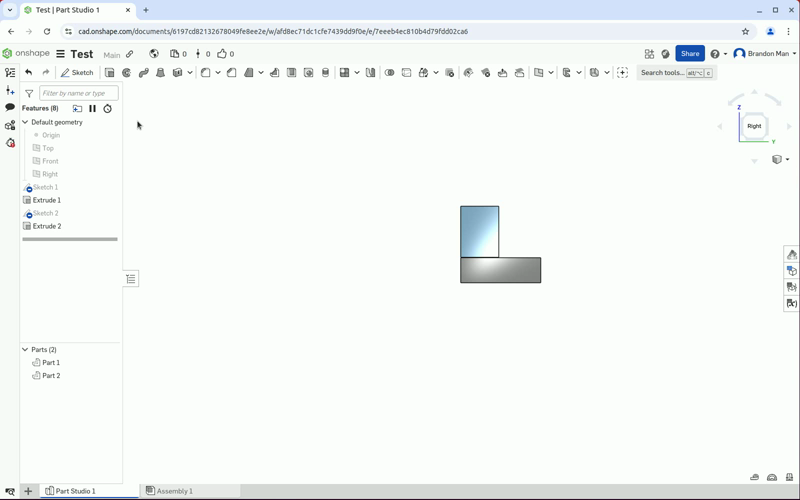
mouse_move(73, 189)
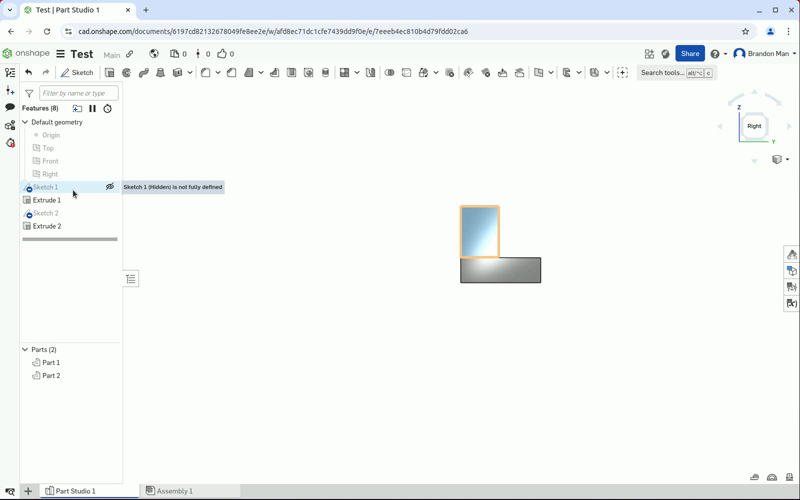
click(73, 189)
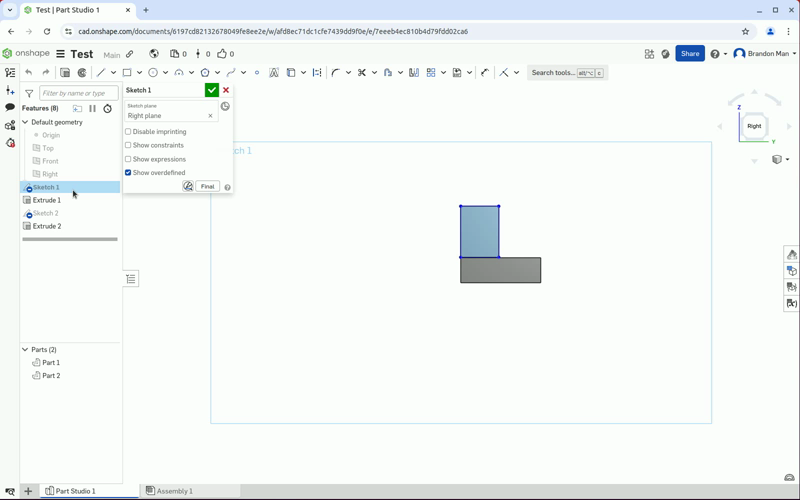
mouse_move(229, 92)
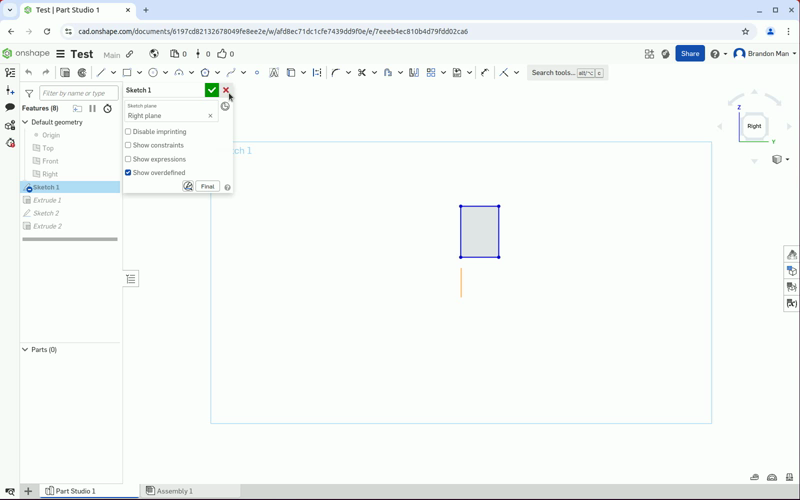
click(229, 92)
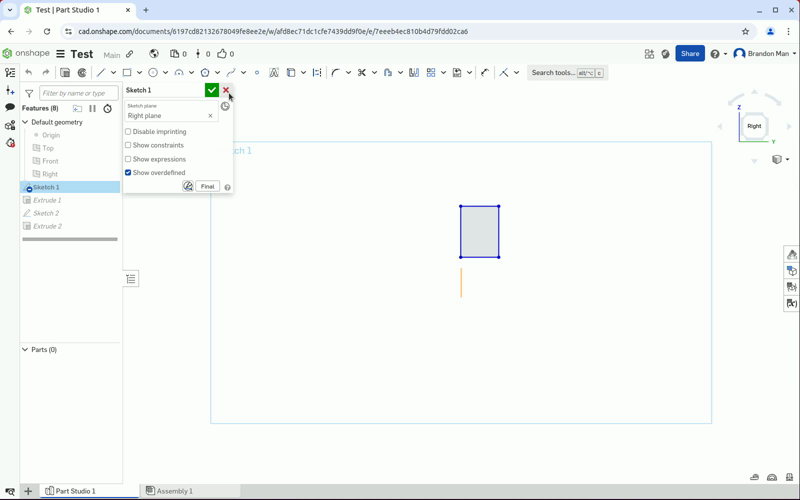
key(shift+s)
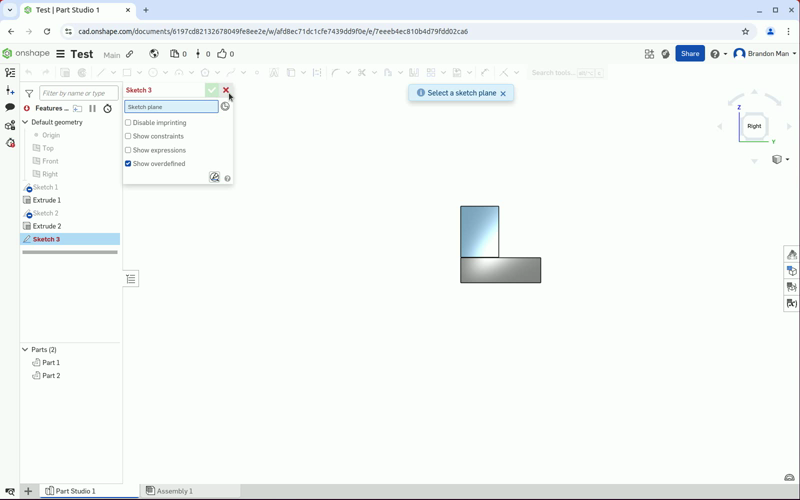
mouse_move(73, 176)
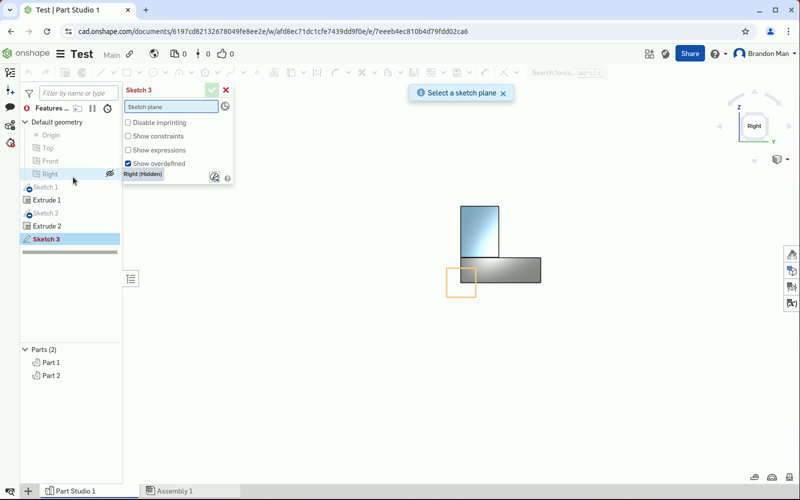
click(73, 176)
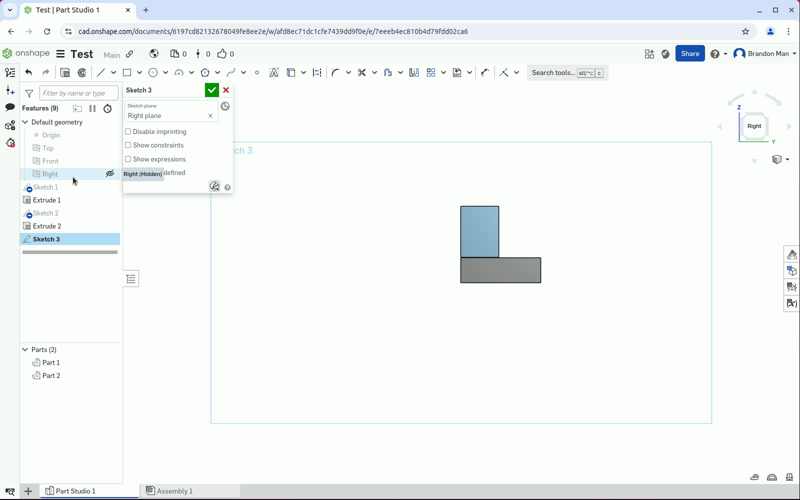
mouse_move(73, 352)
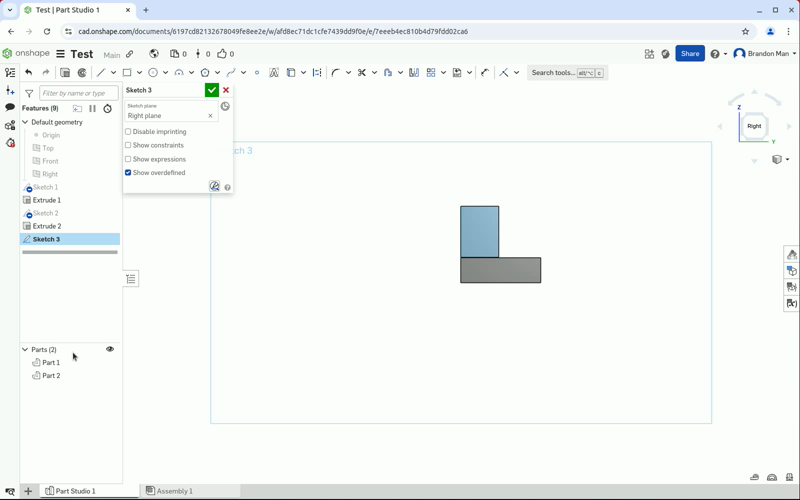
key(y)
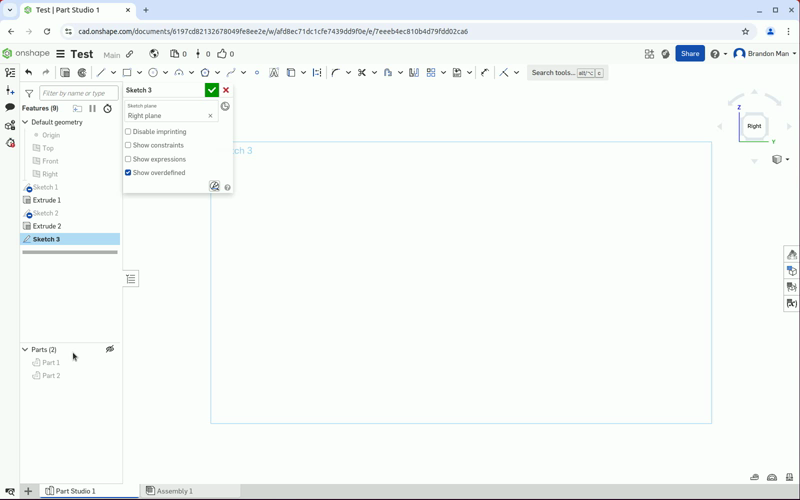
key(l)
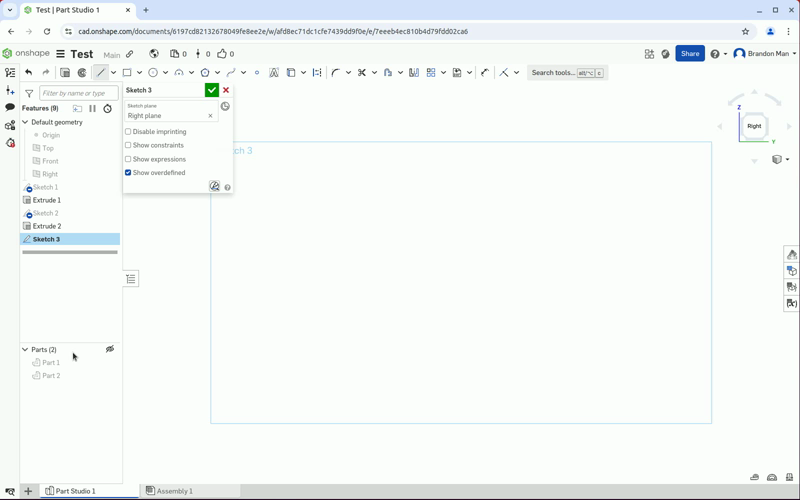
key_down(shift)
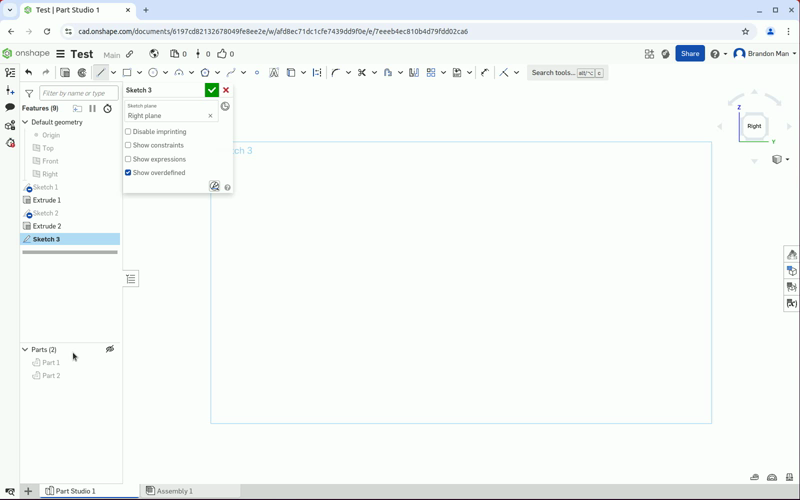
mouse_move(460, 359)
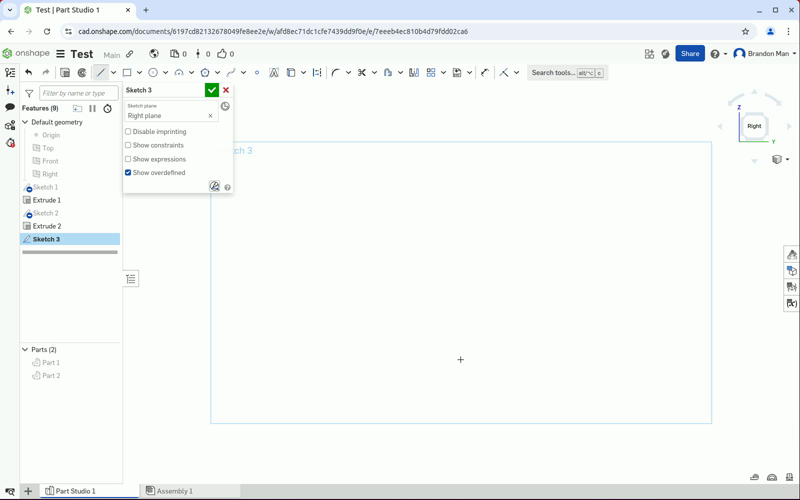
click(460, 359)
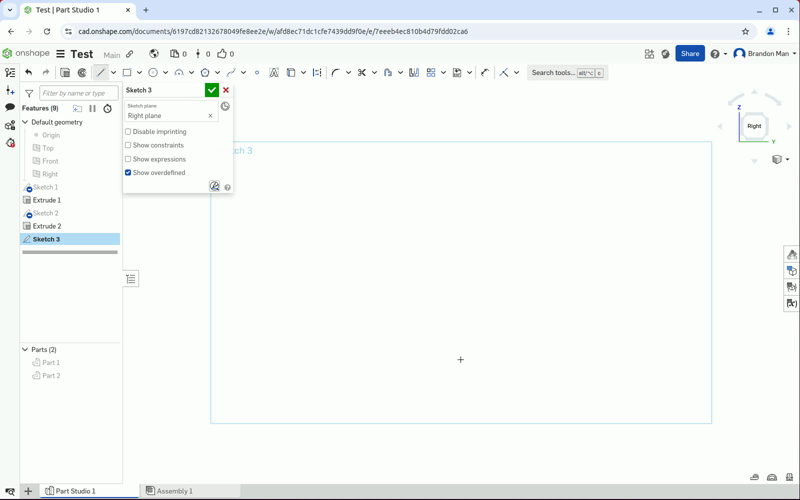
key_up(shift)
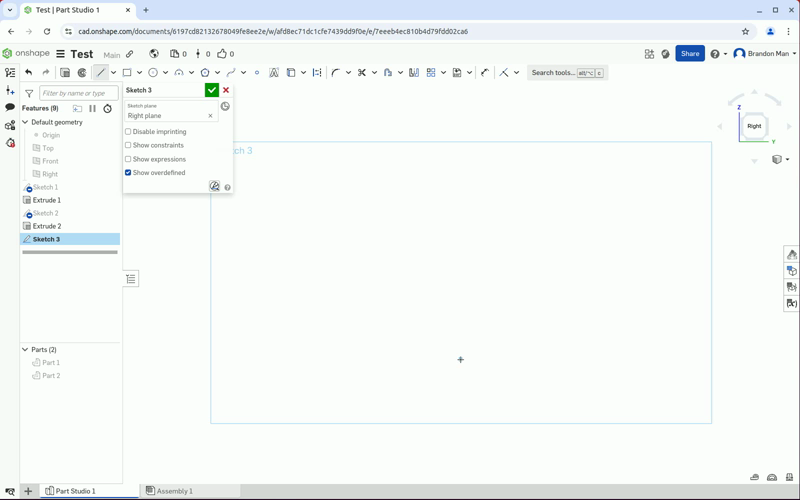
key_down(shift)
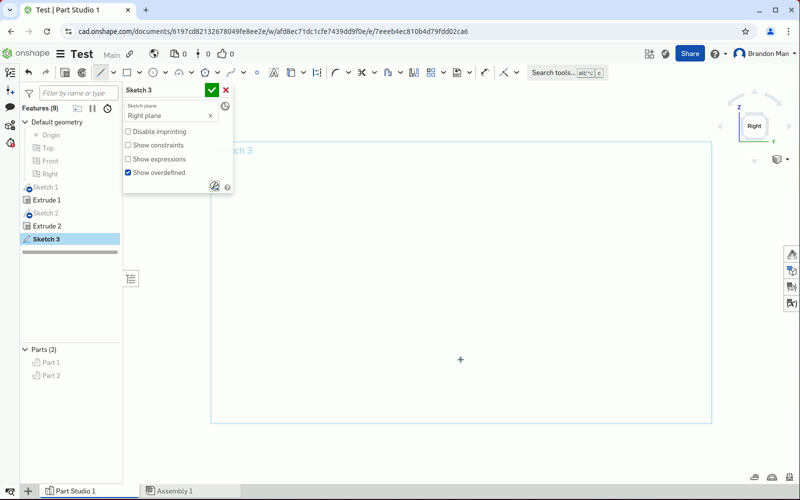
mouse_move(490, 359)
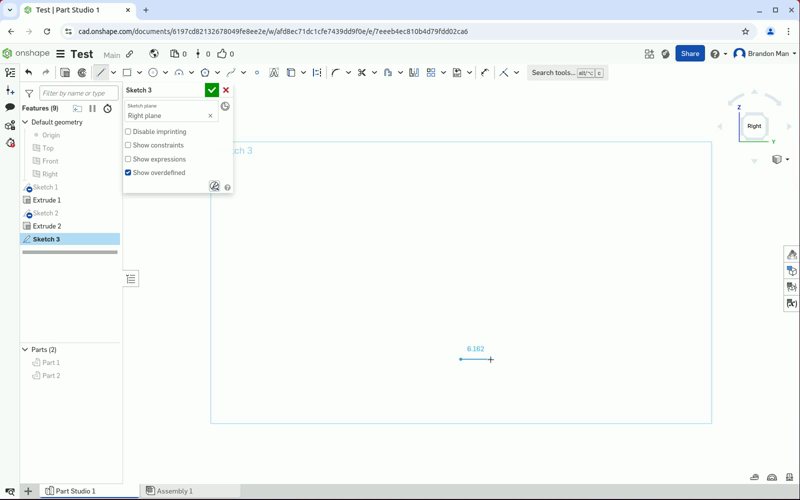
mouse_move(511, 359)
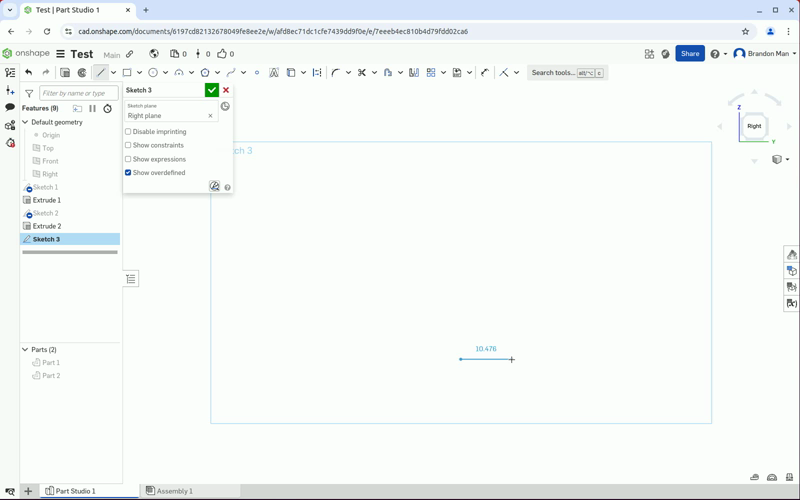
click(511, 359)
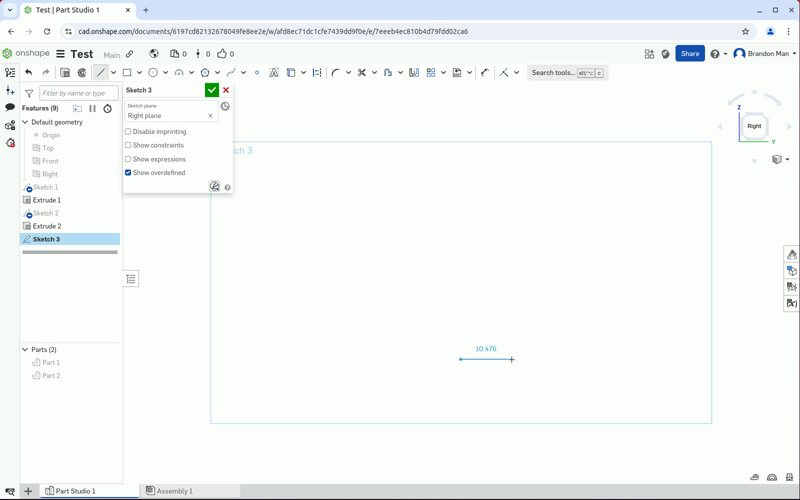
key_up(shift)
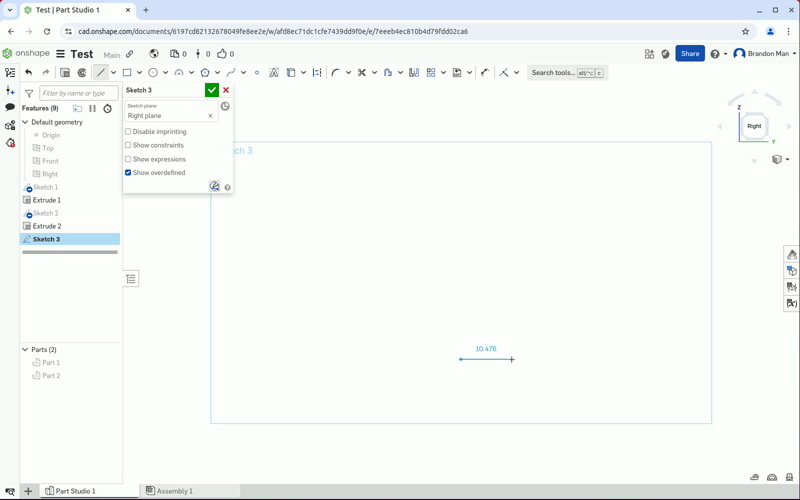
key_down(shift)
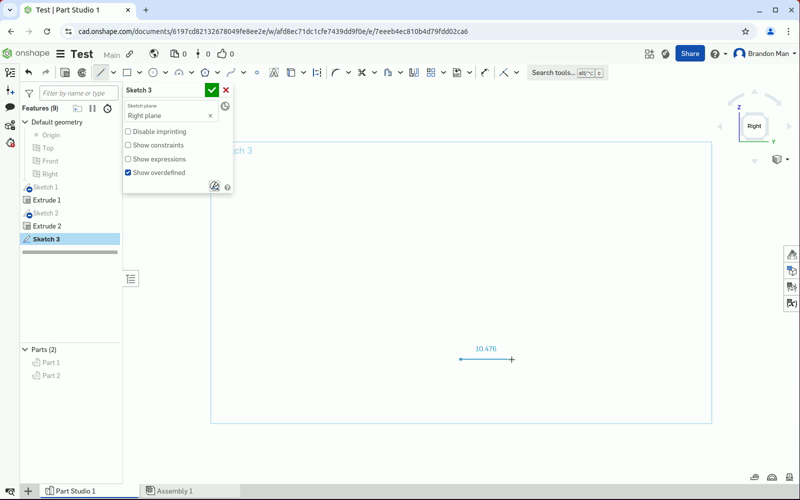
mouse_move(511, 282)
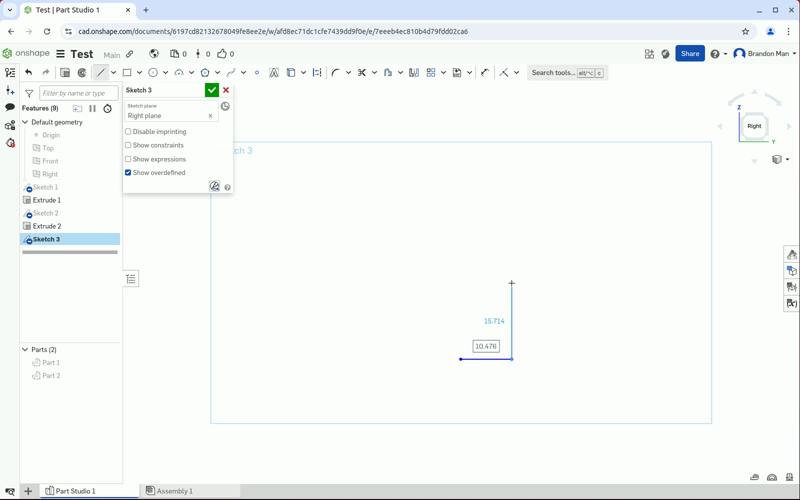
click(511, 282)
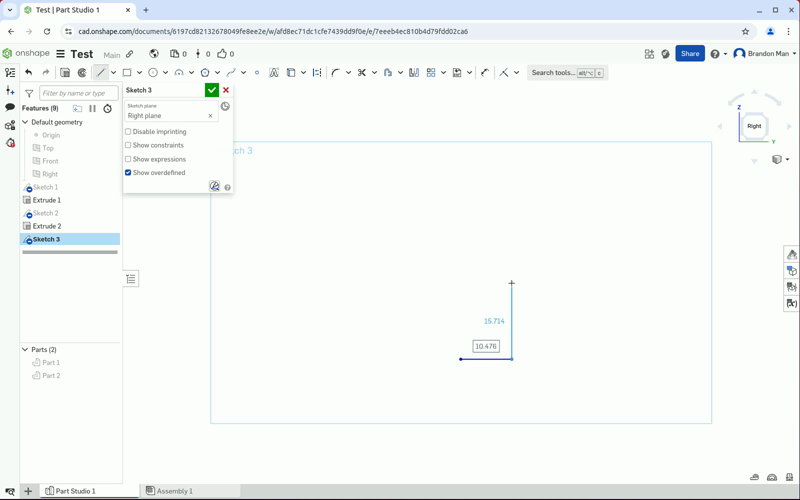
key_up(shift)
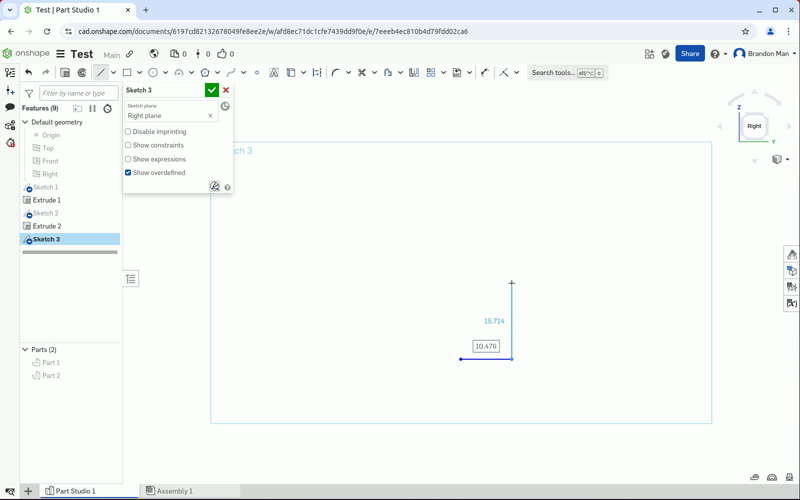
key_down(shift)
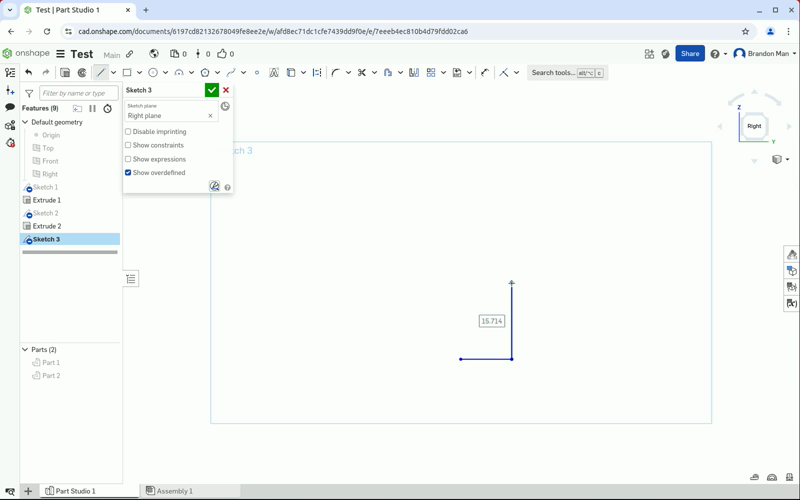
mouse_move(541, 282)
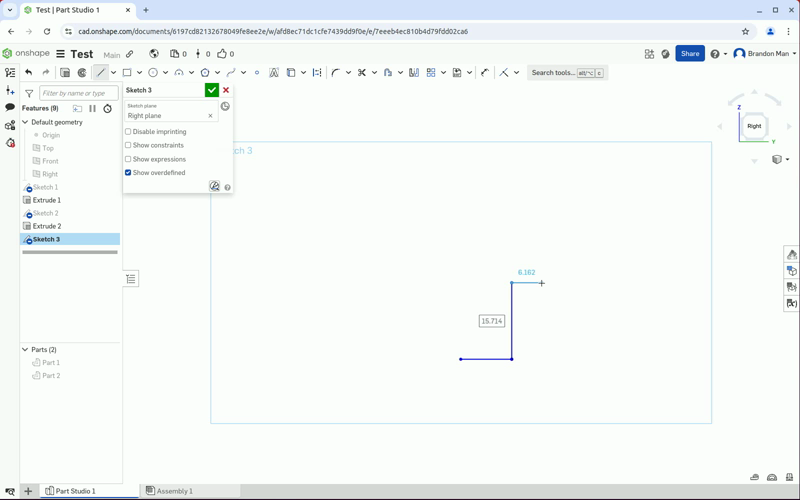
mouse_move(460, 282)
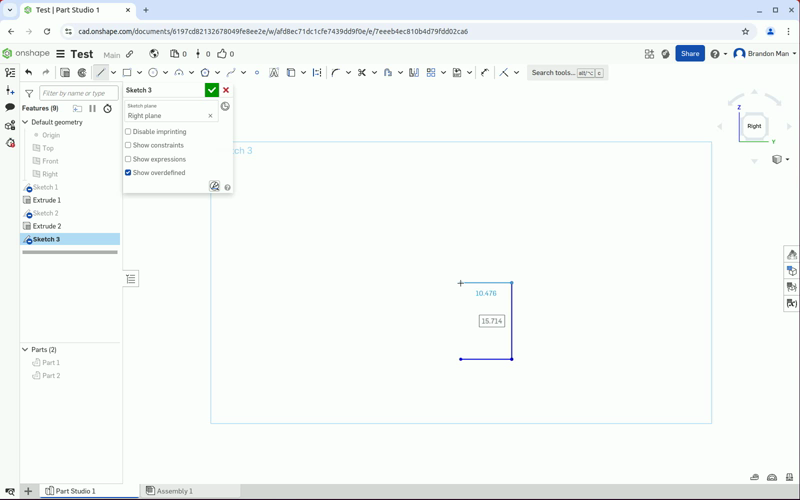
click(460, 282)
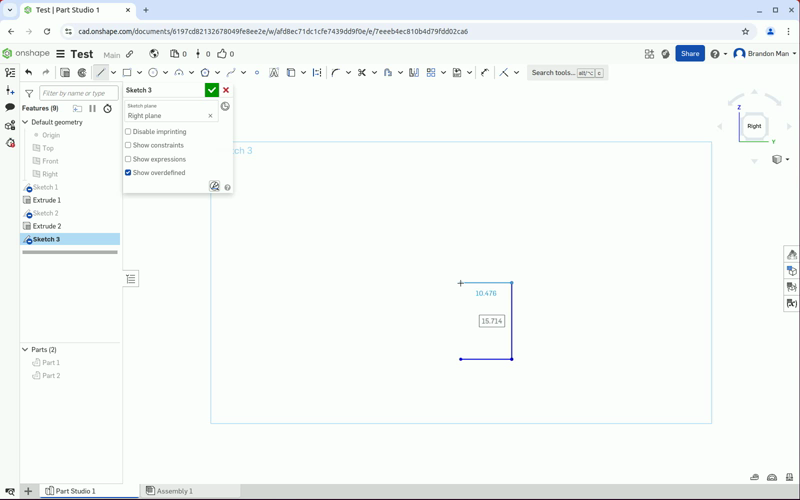
key_up(shift)
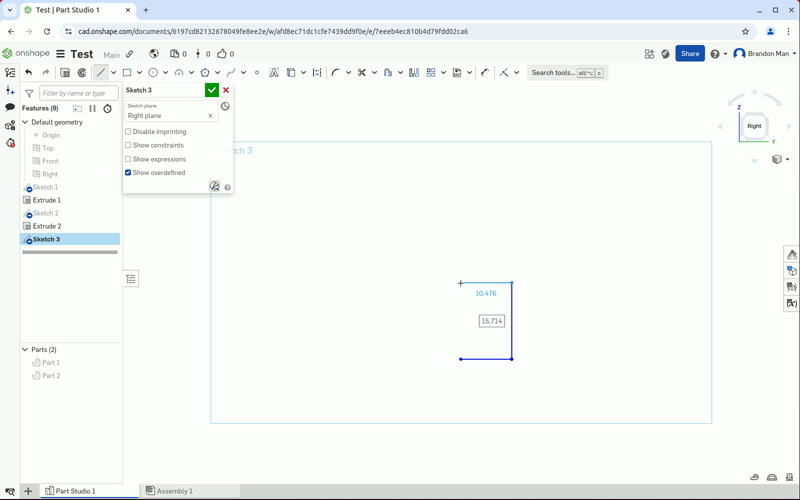
key_down(shift)
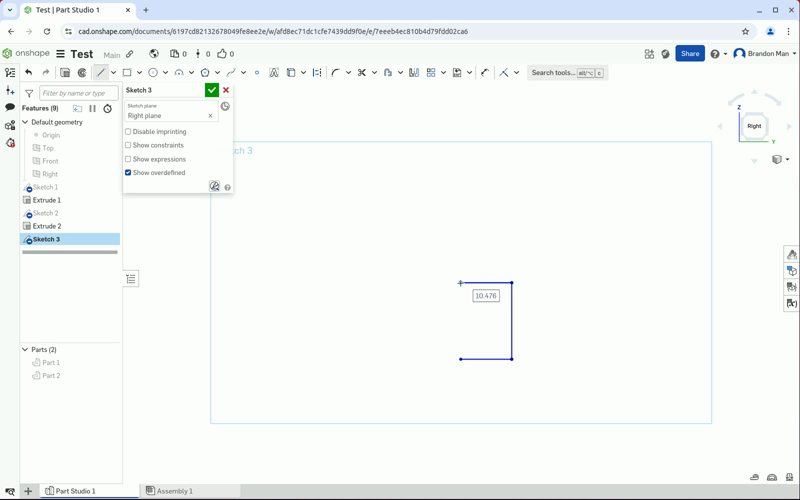
mouse_move(460, 359)
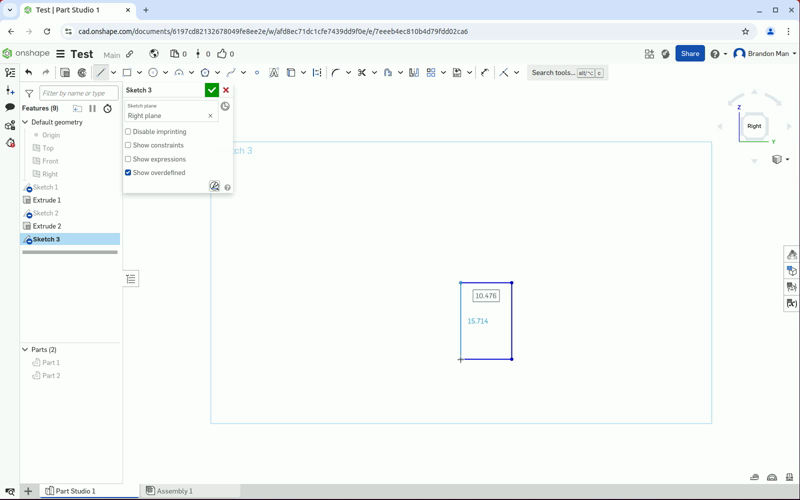
key_up(shift)
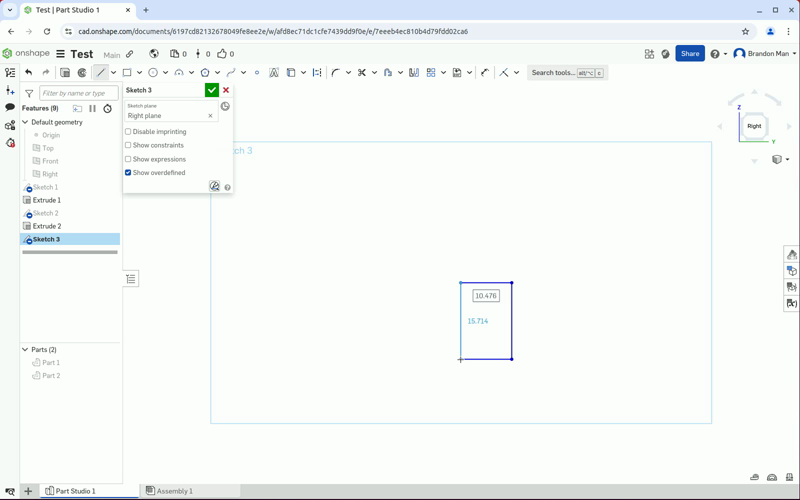
click(460, 359)
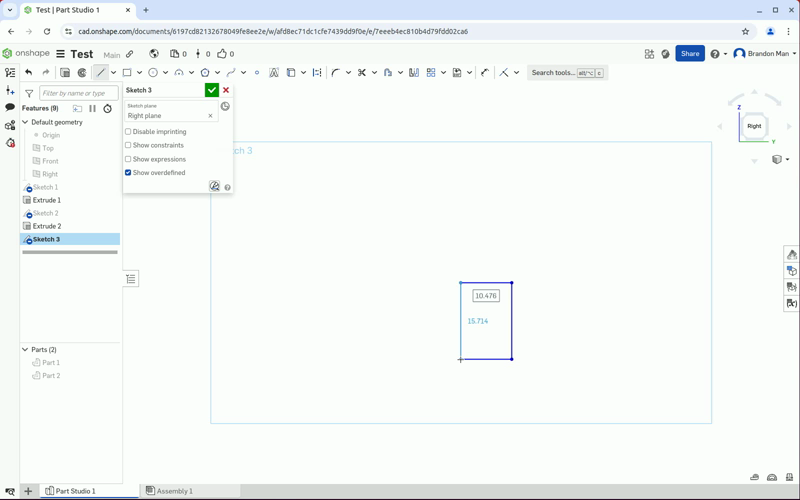
key(esc)
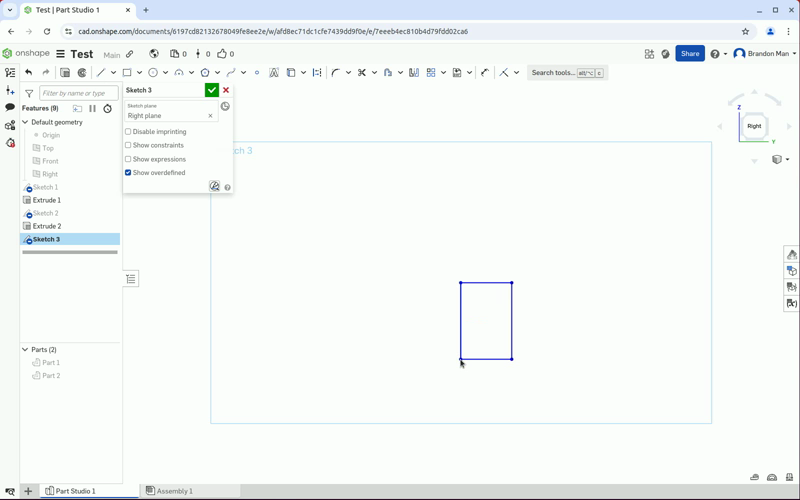
mouse_move(470, 351)
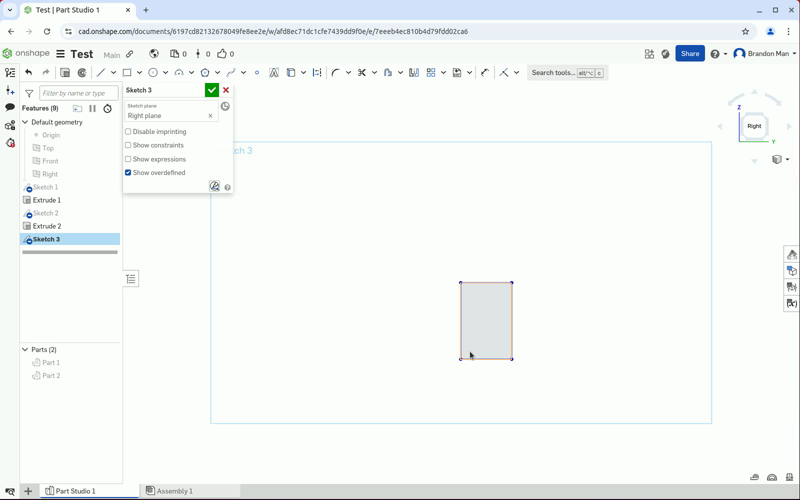
click(470, 351)
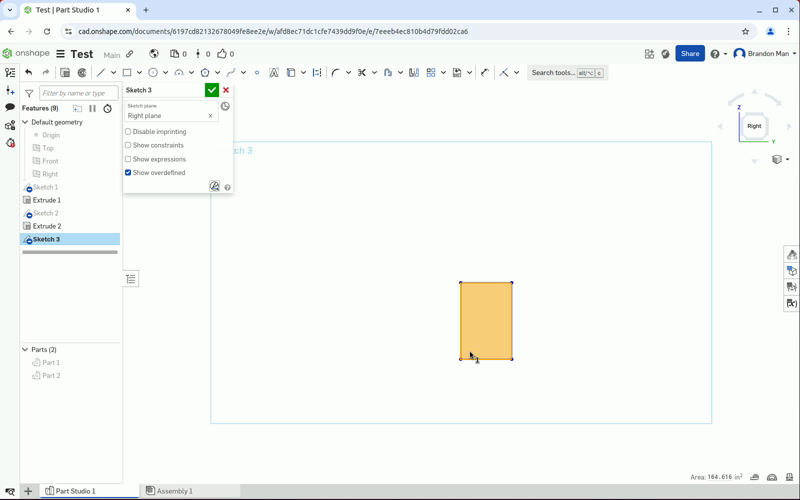
mouse_move(73, 352)
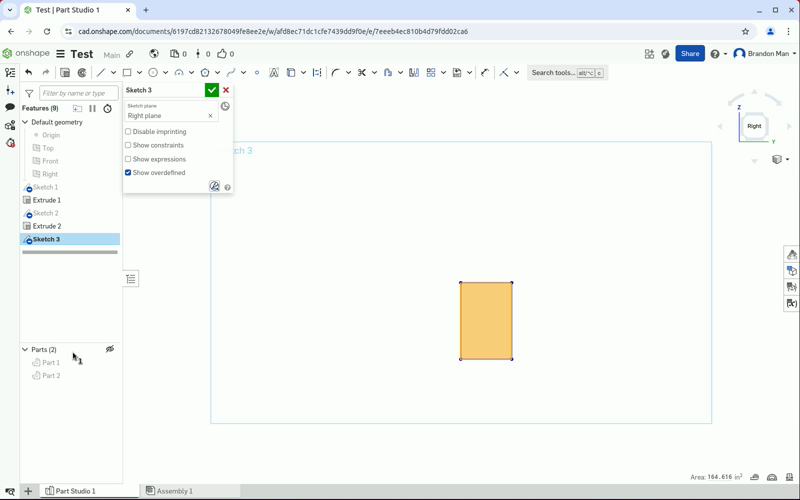
key(shift+y)
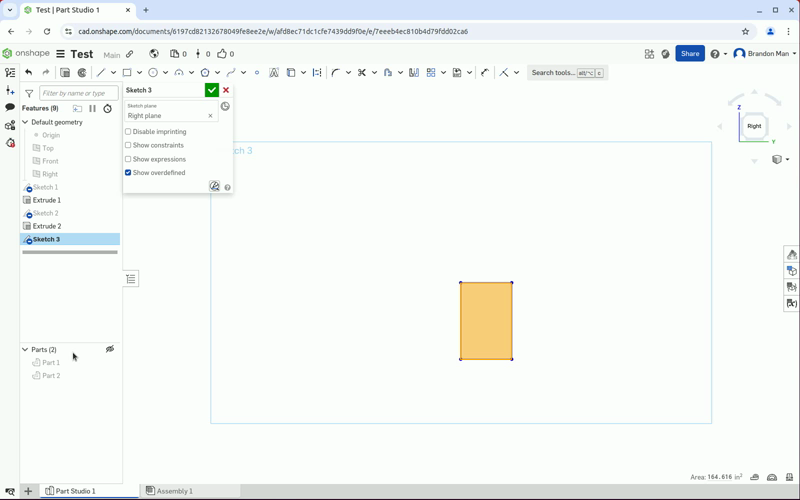
key(shift+e)
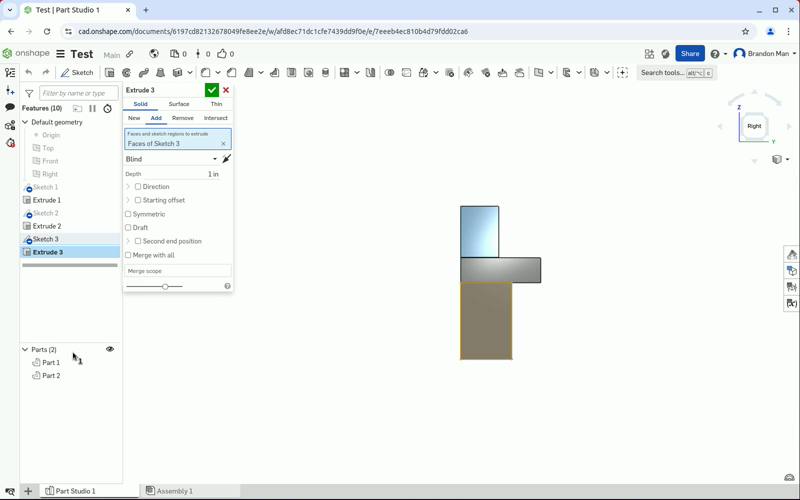
mouse_move(143, 106)
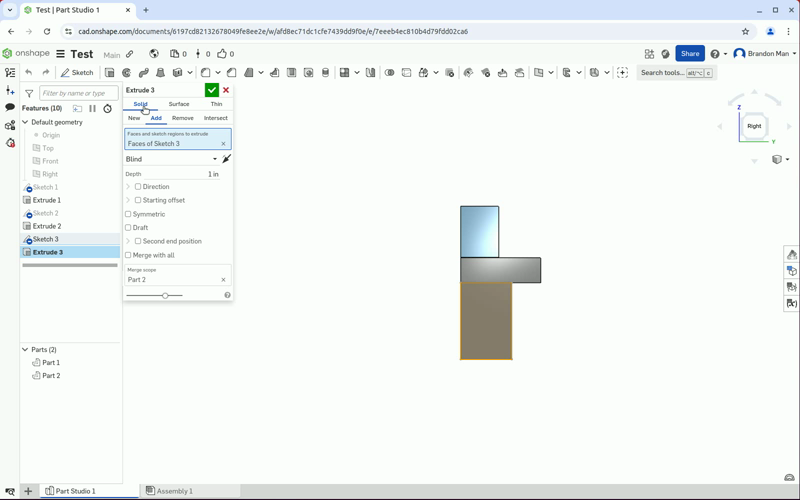
click(143, 106)
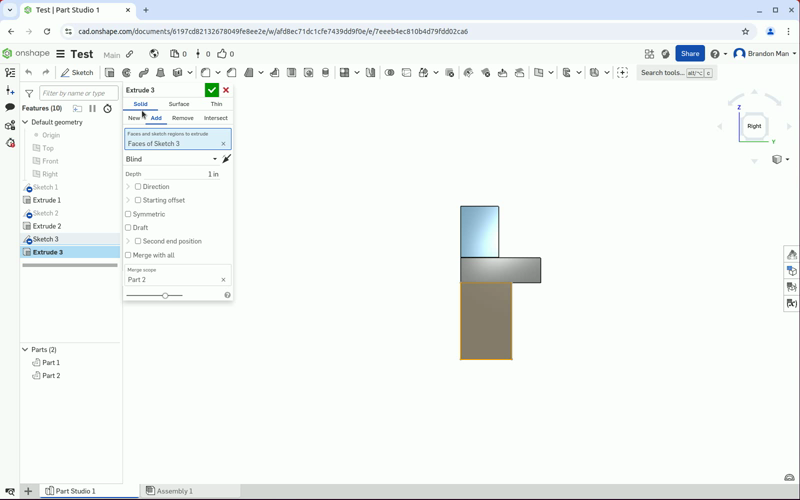
mouse_move(137, 120)
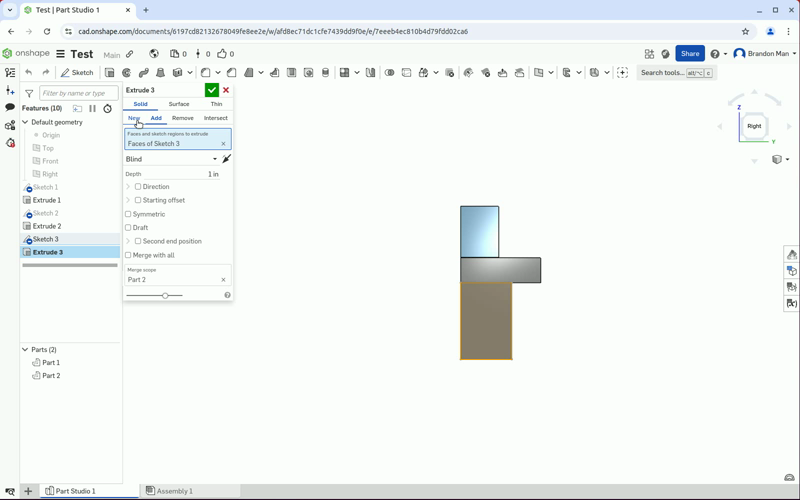
click(137, 120)
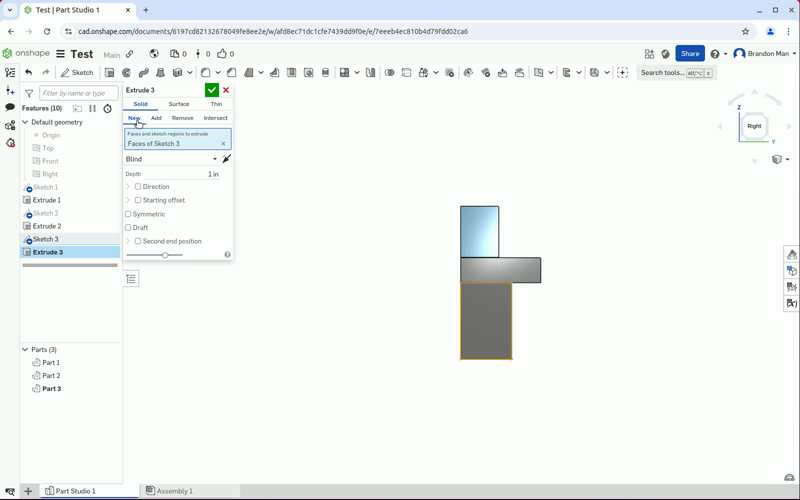
key(tab, 4)
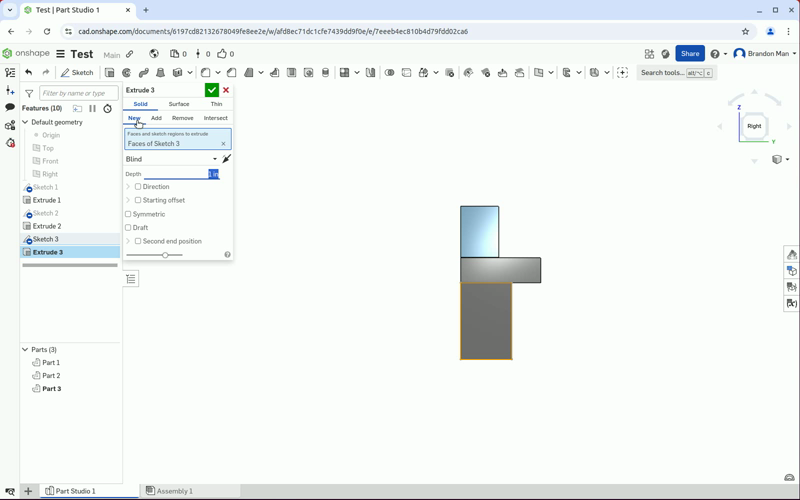
text(46.216)
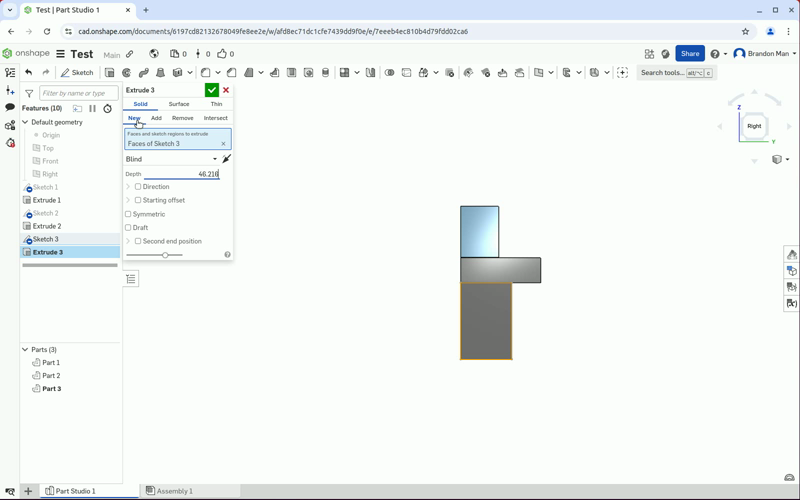
key(tab, 3)
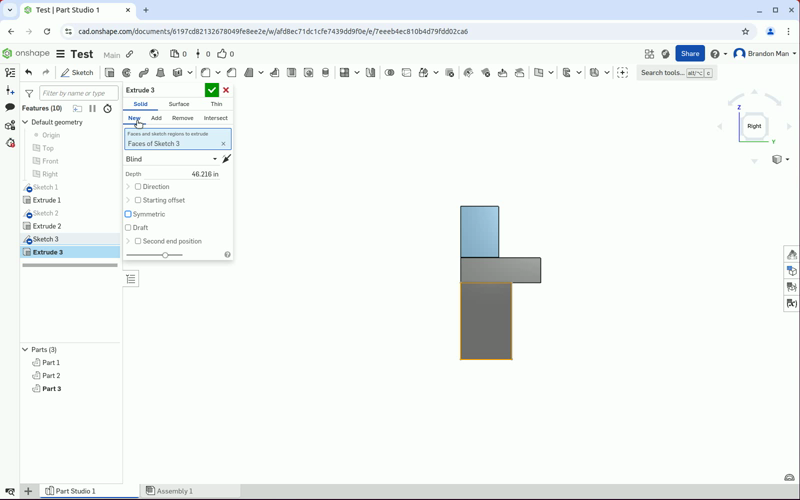
key(space)
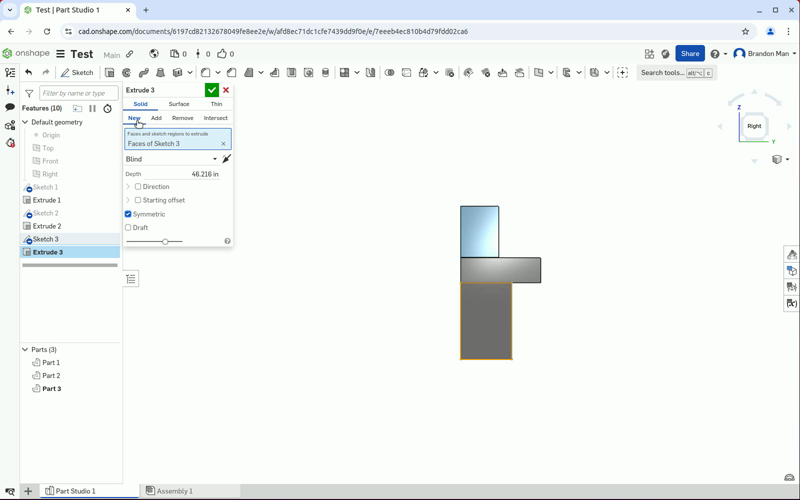
key(enter)
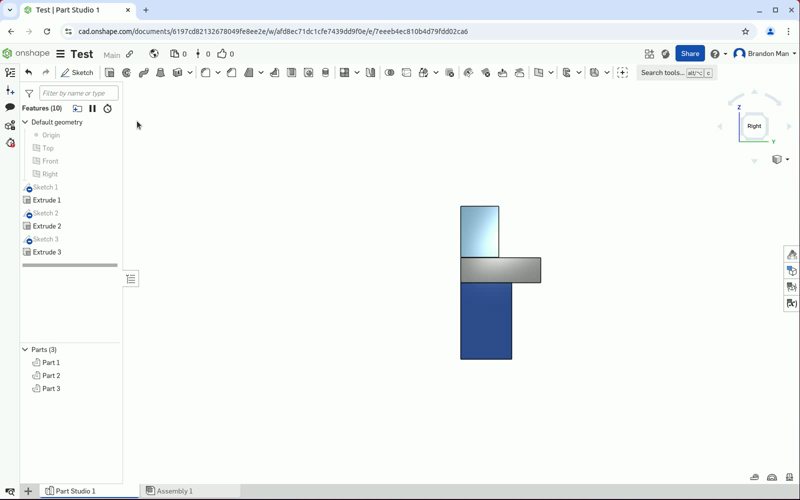
key(shift+h)
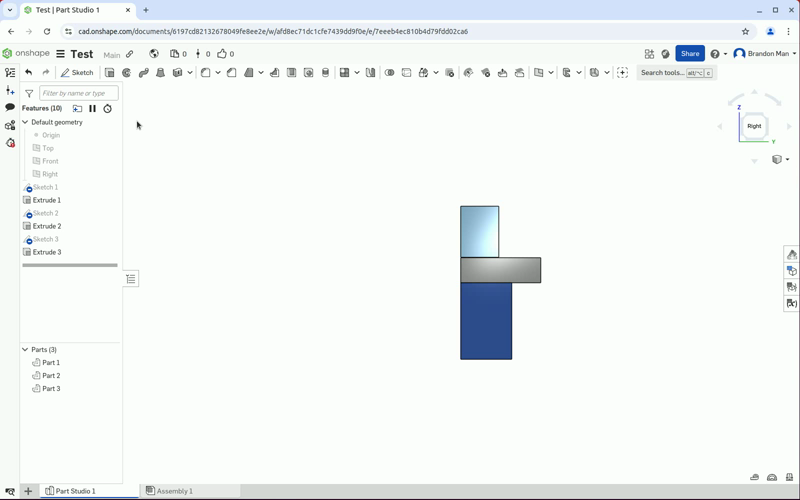
key(shift+h)
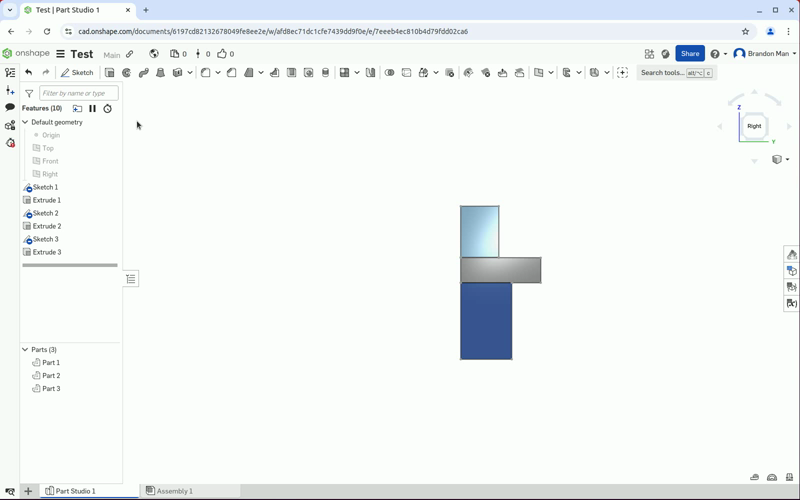
key(shift+7)
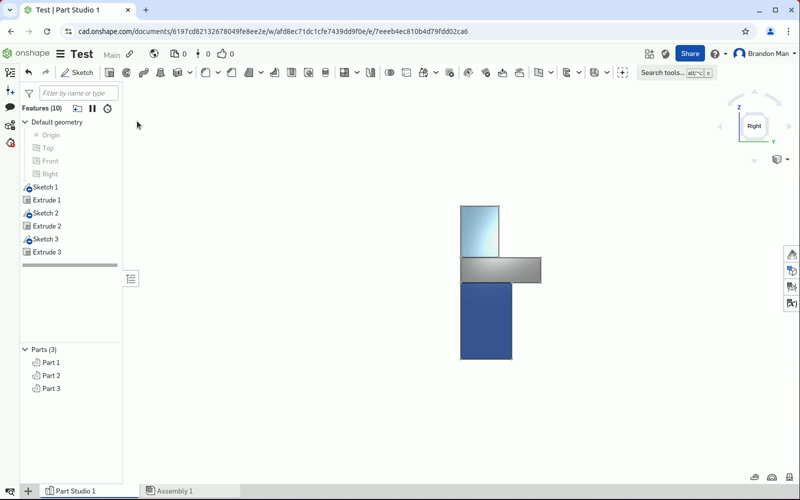
key(right, 2)
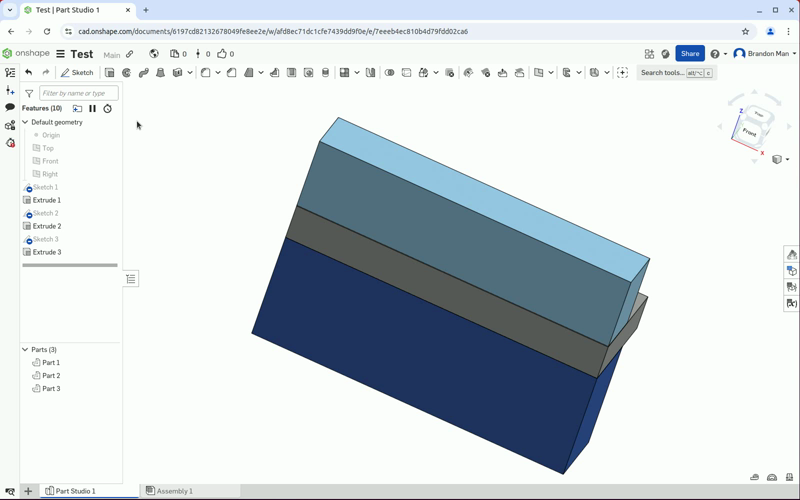
key(down, 2)
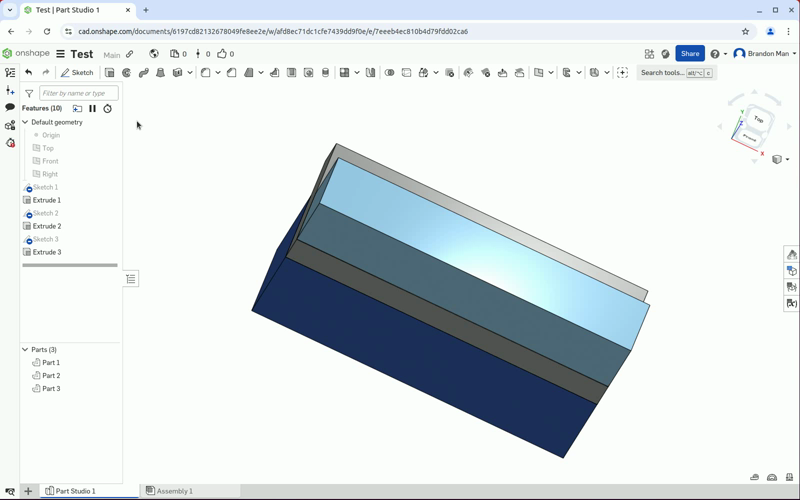
key(up, 2)
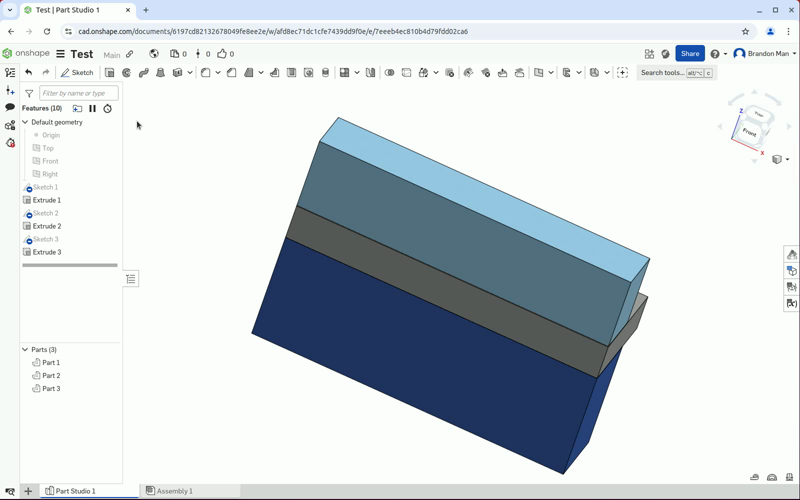
key(left, 2)
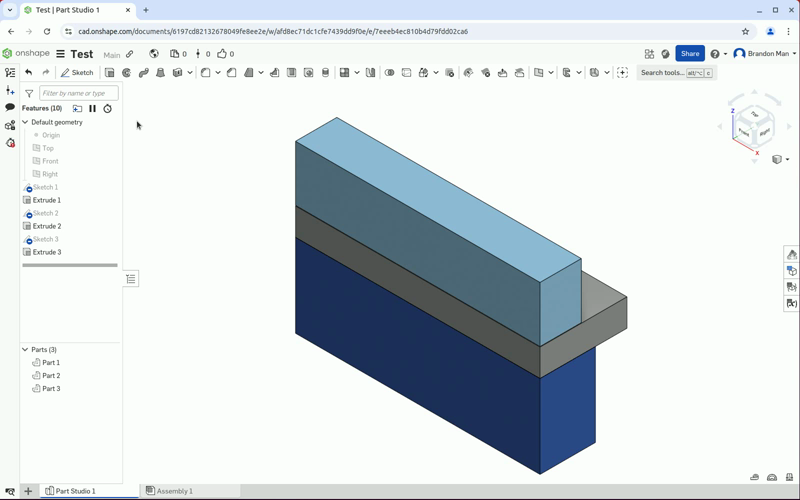
mouse_move(73, 189)
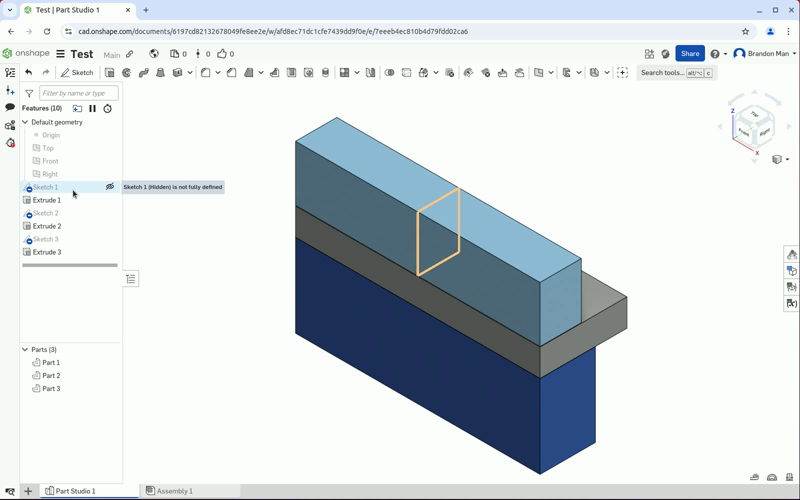
click(73, 189)